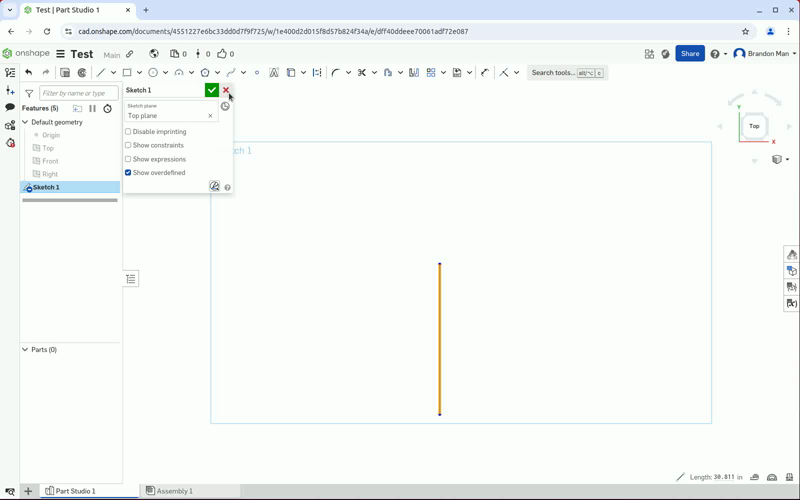
key(shift+h)
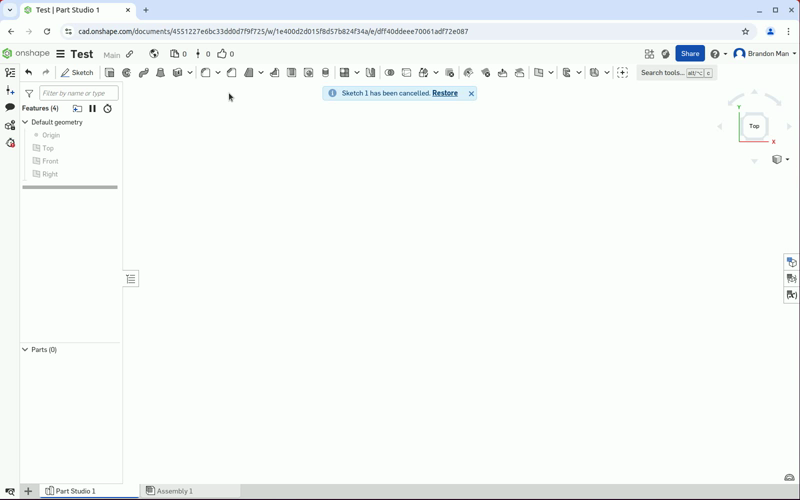
mouse_move(73, 352)
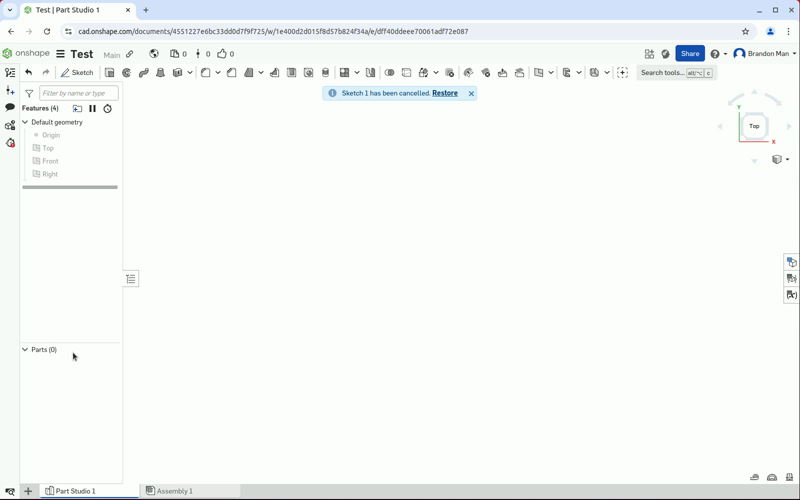
key(y)
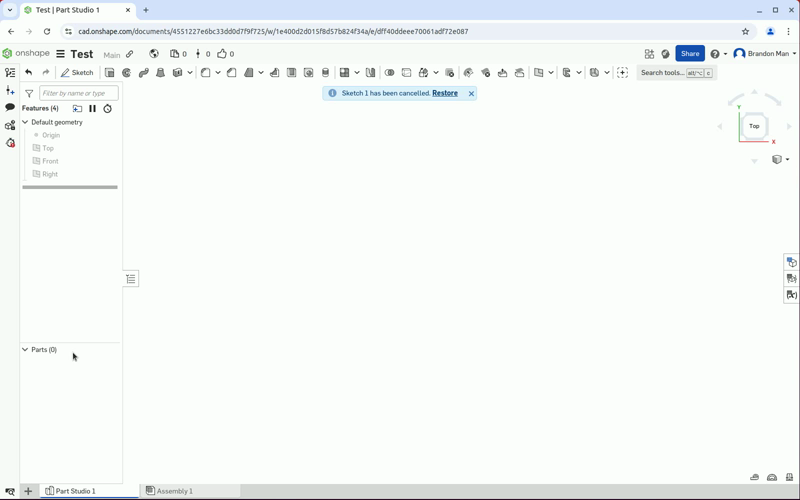
key(shift+p)
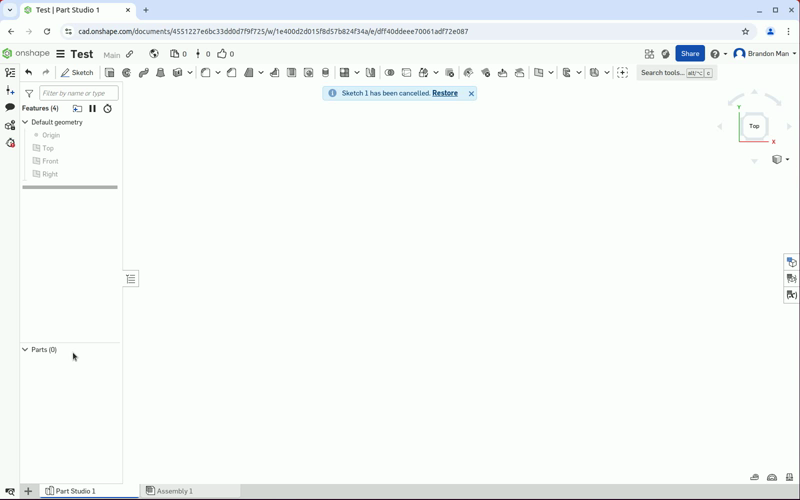
key(space)
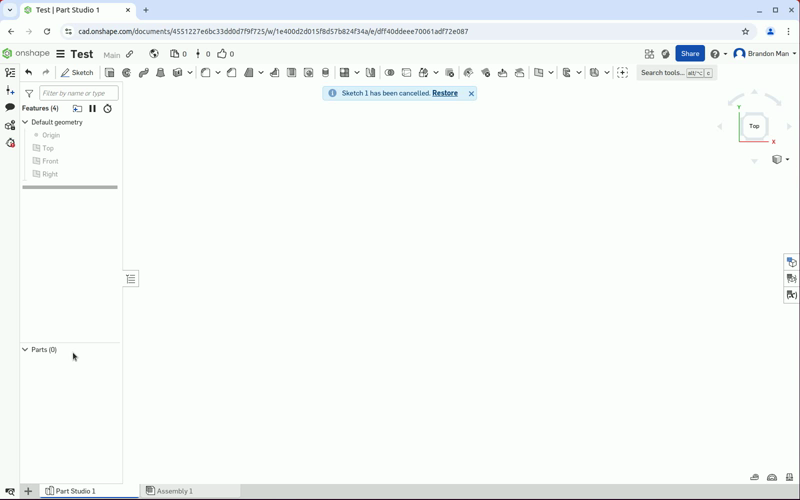
key_down(shift)
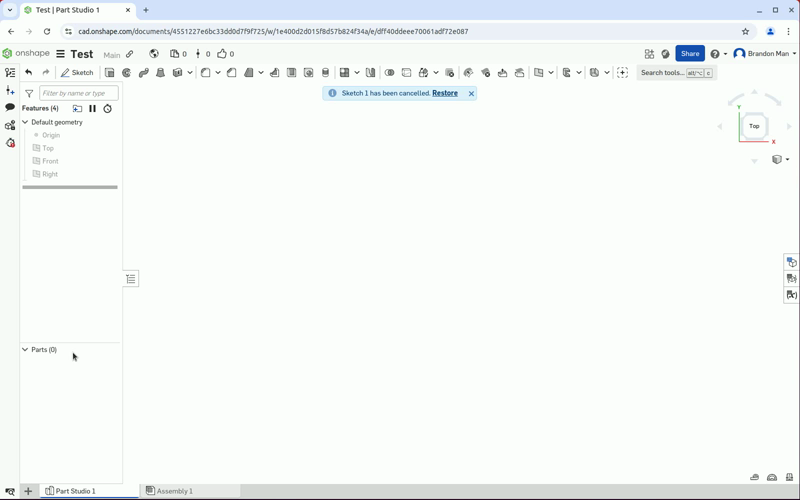
key(up)
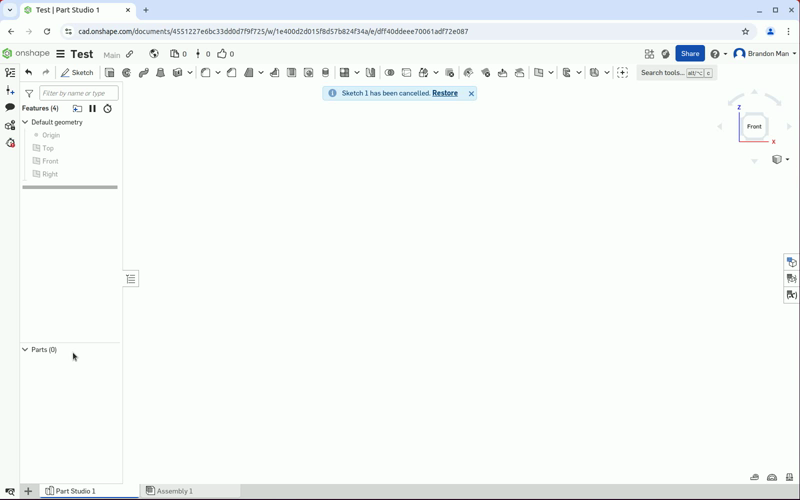
key_up(shift)
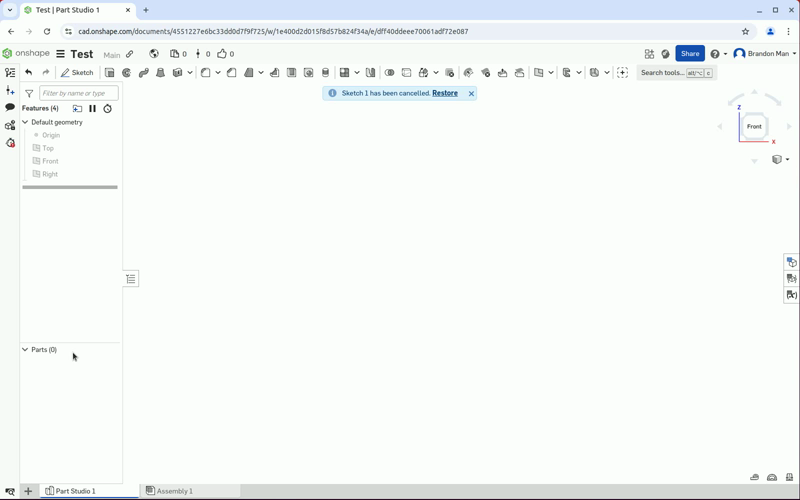
mouse_move(73, 352)
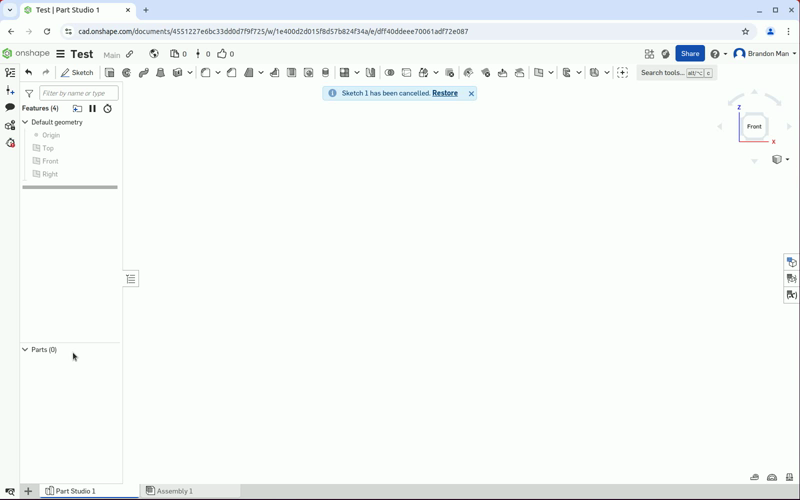
key(shift+y)
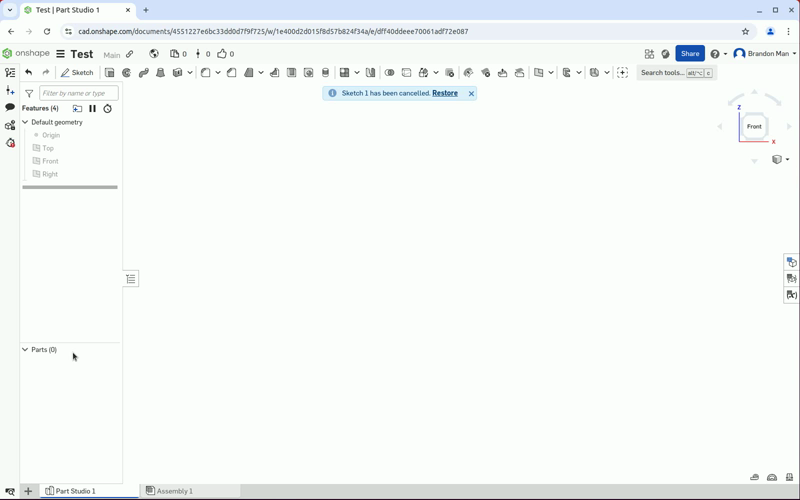
key(shift+s)
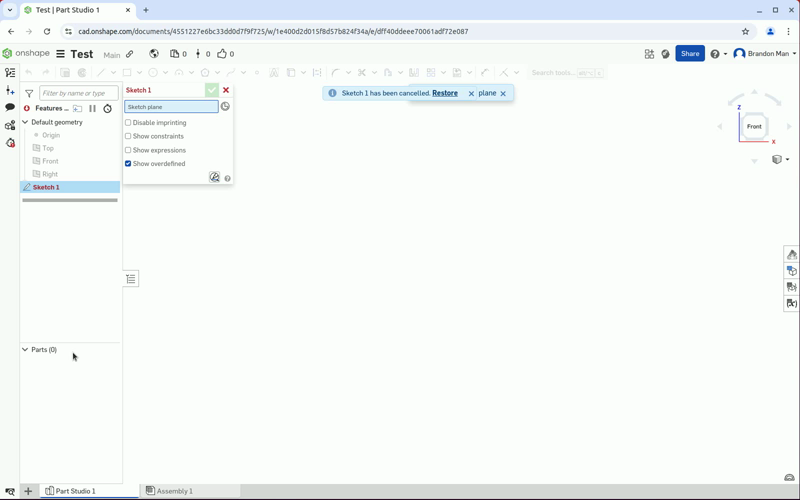
mouse_move(73, 163)
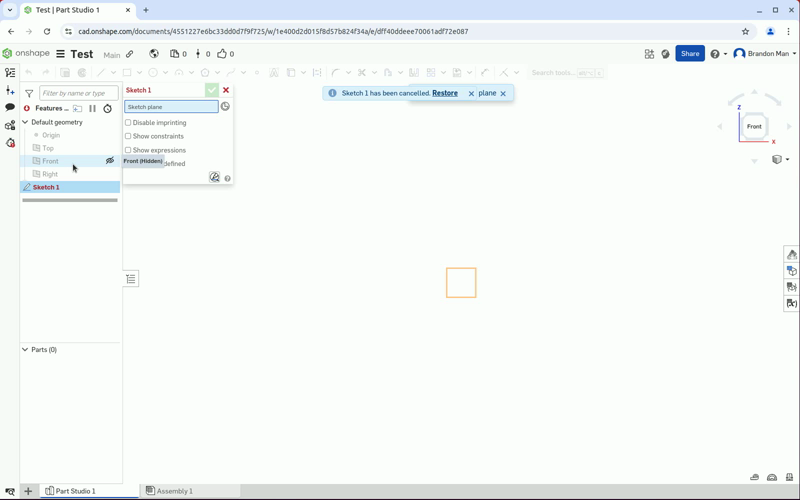
click(73, 163)
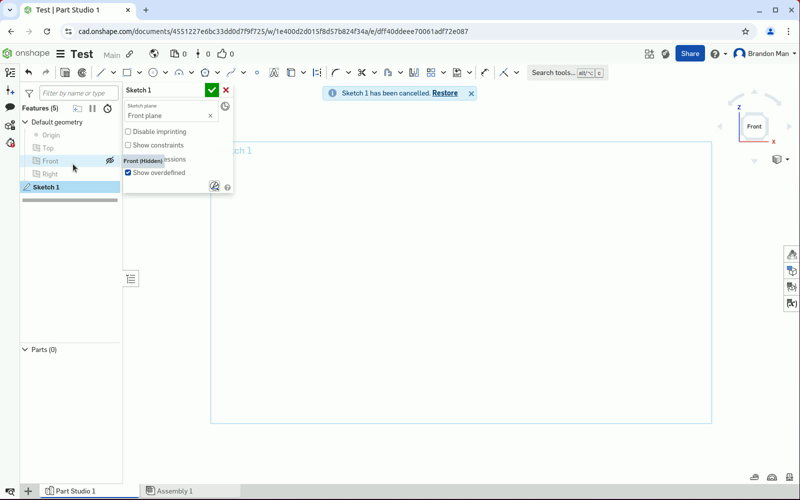
mouse_move(73, 352)
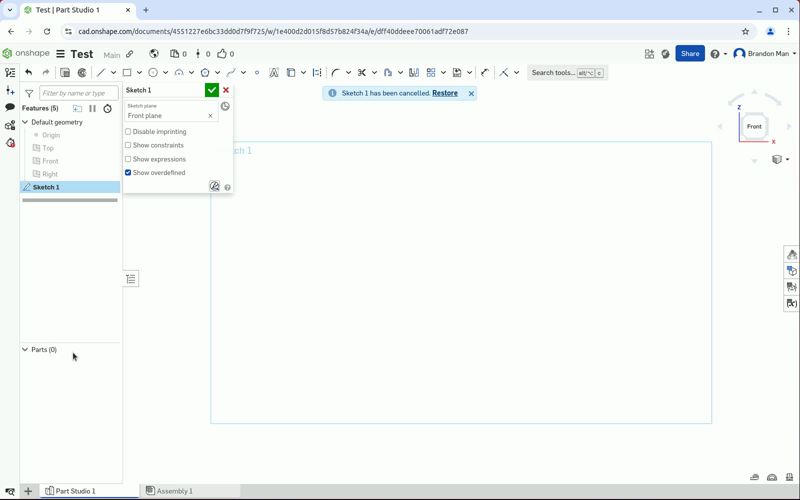
key(y)
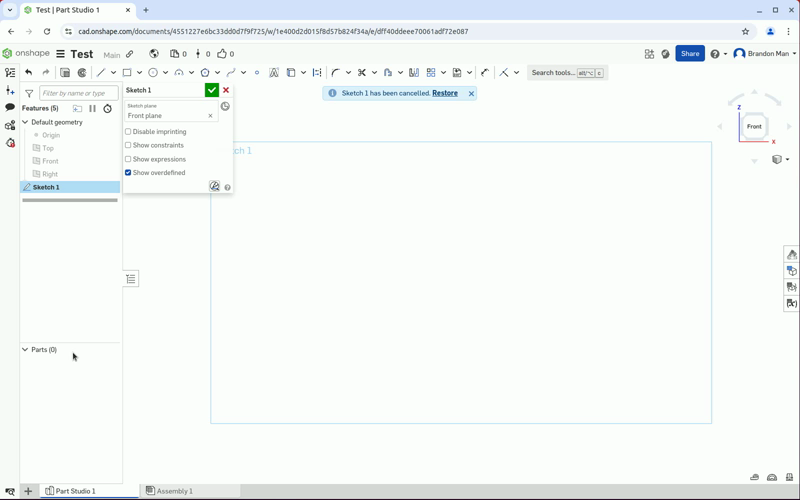
key(l)
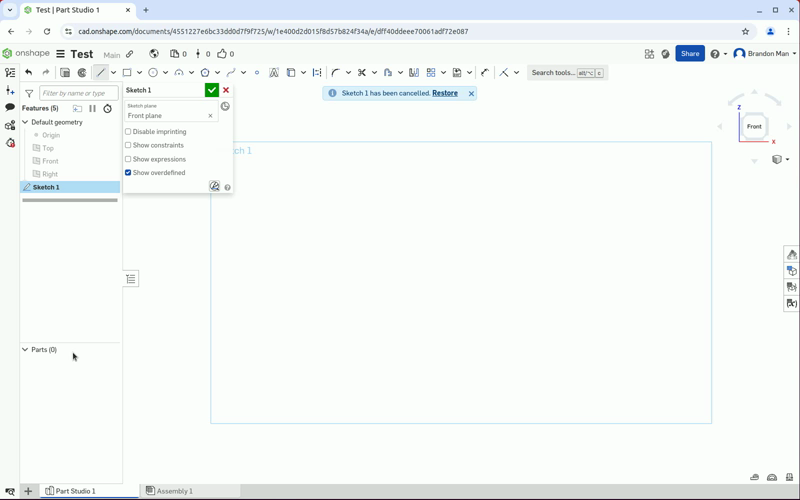
key_down(shift)
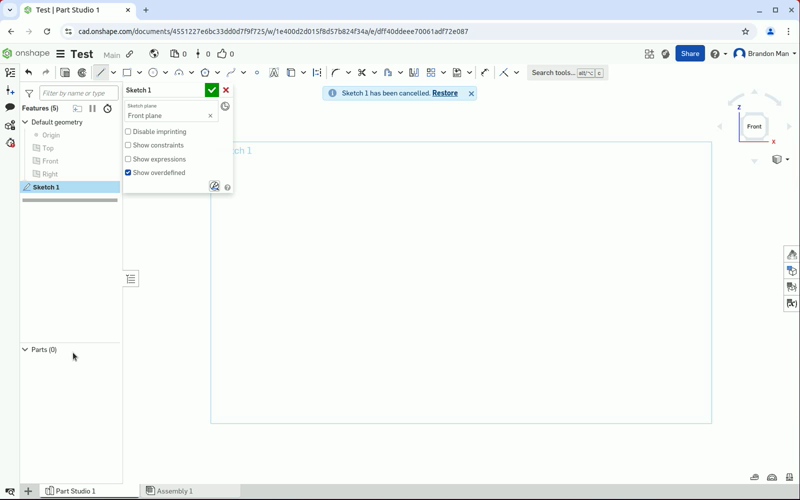
mouse_move(460, 282)
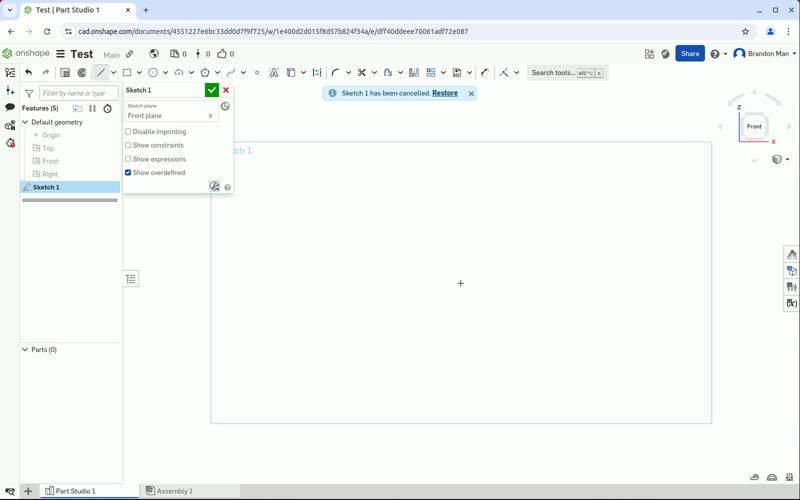
click(460, 282)
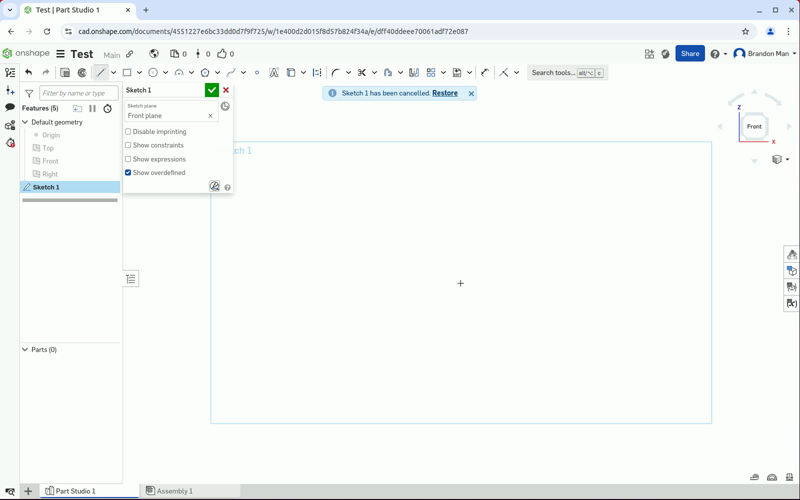
key_up(shift)
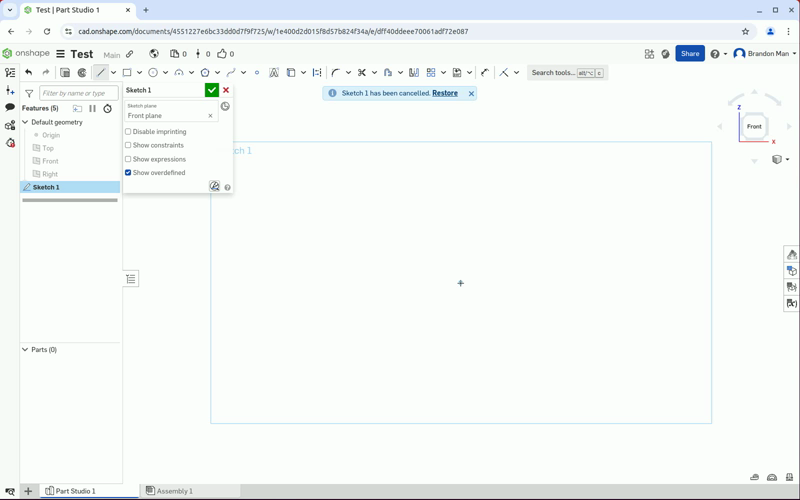
key_down(shift)
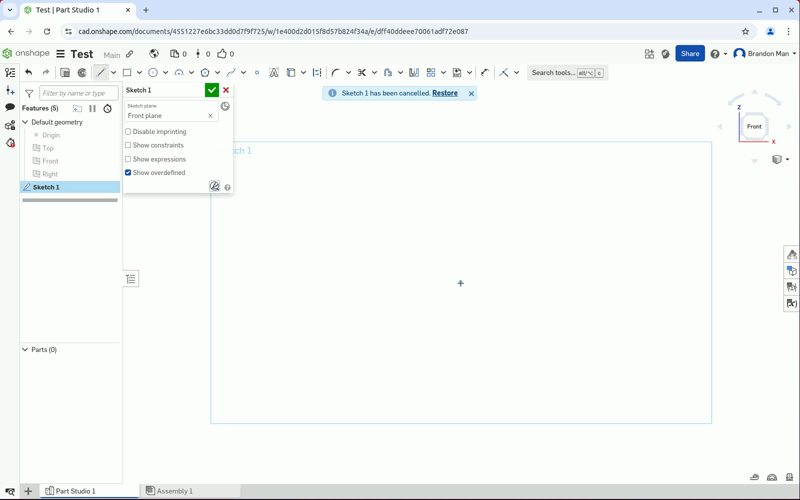
mouse_move(490, 282)
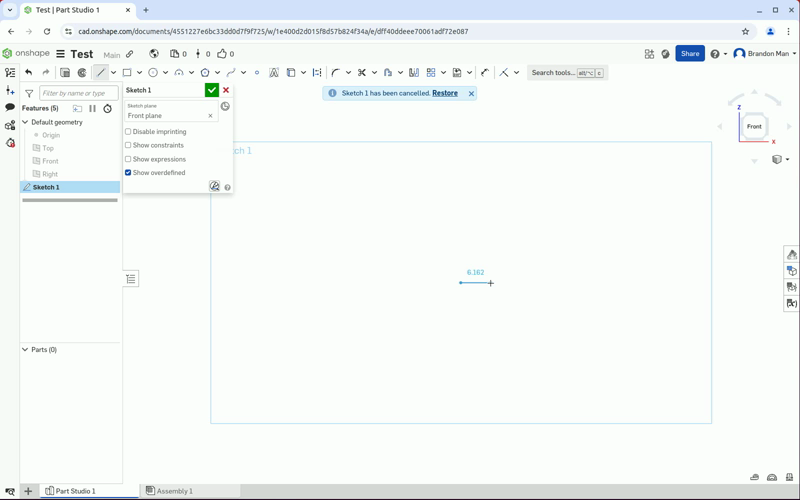
mouse_move(479, 282)
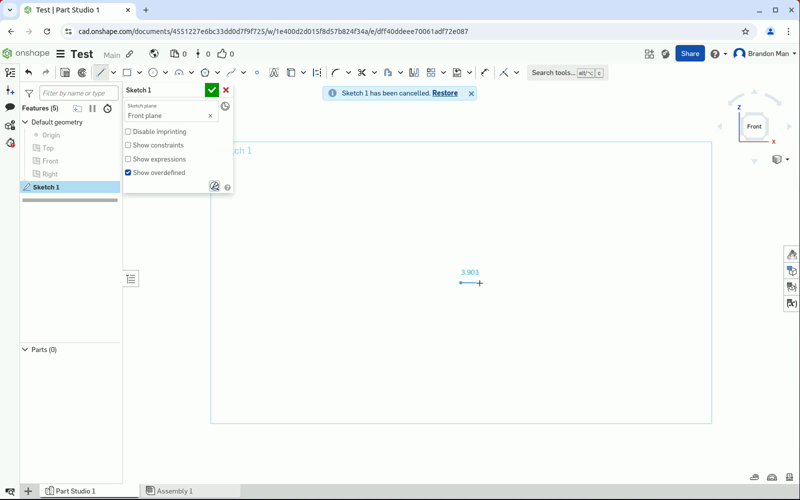
click(479, 282)
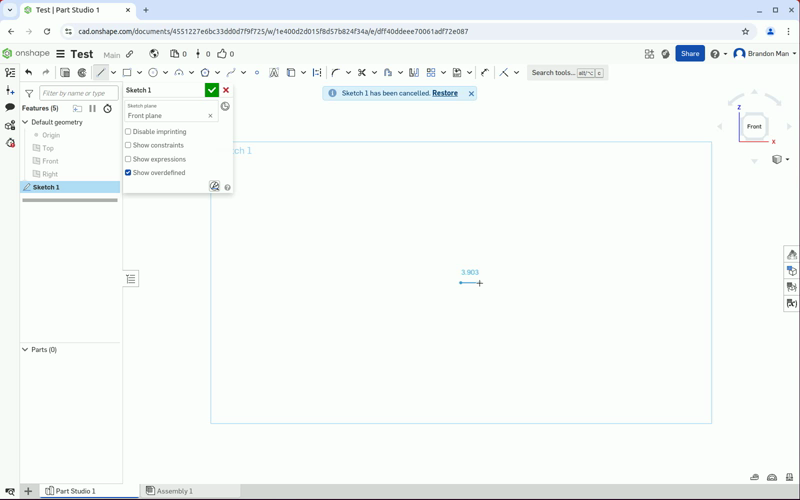
key_up(shift)
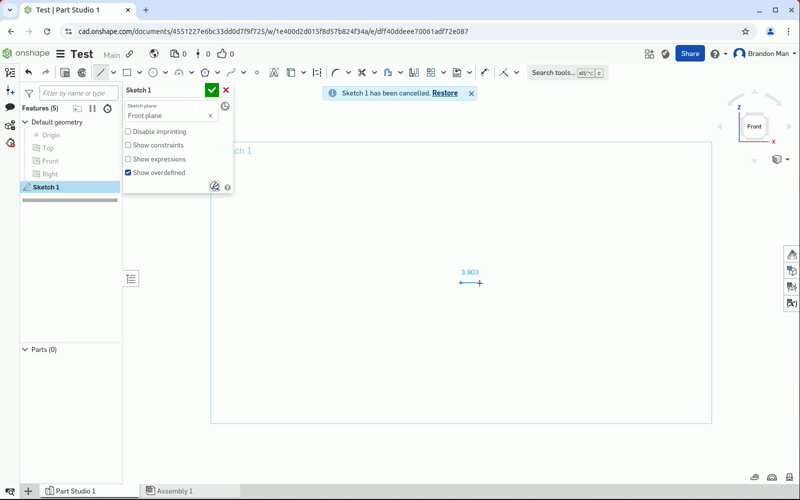
key_down(shift)
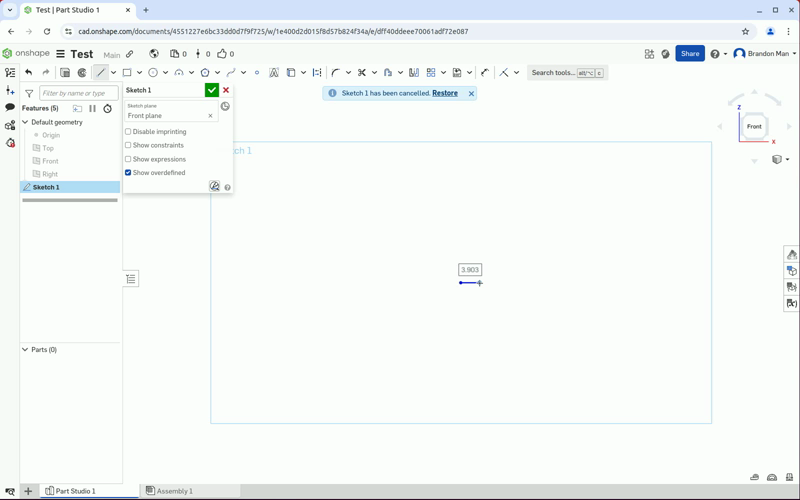
mouse_move(479, 207)
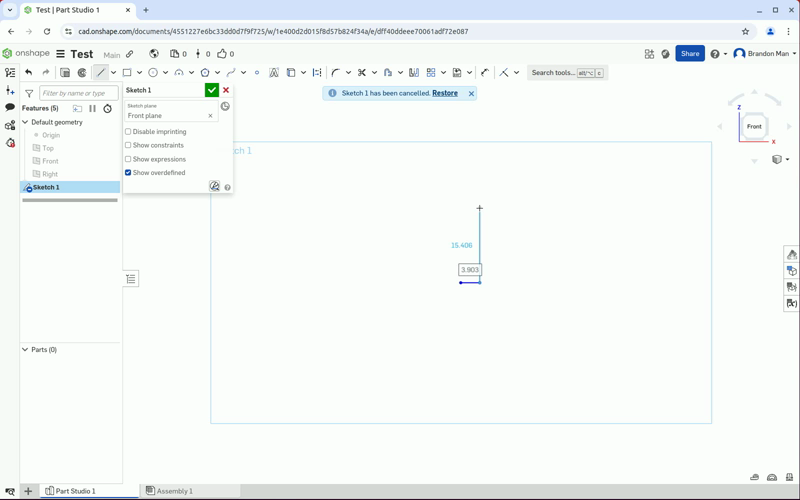
click(479, 207)
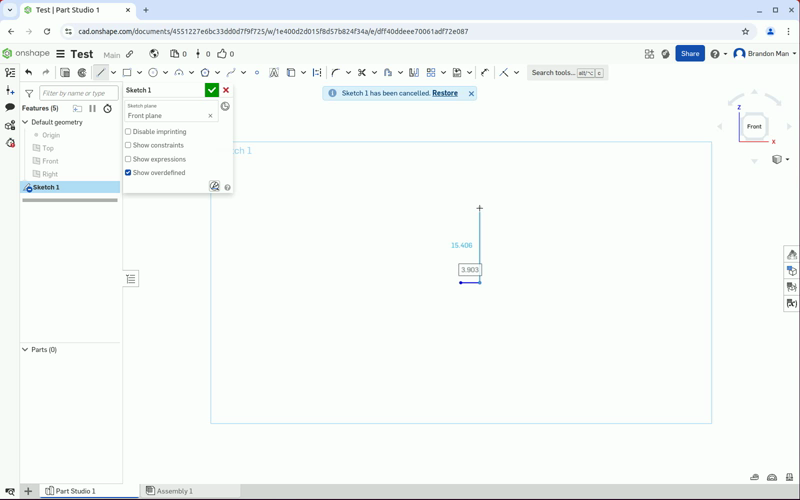
key_up(shift)
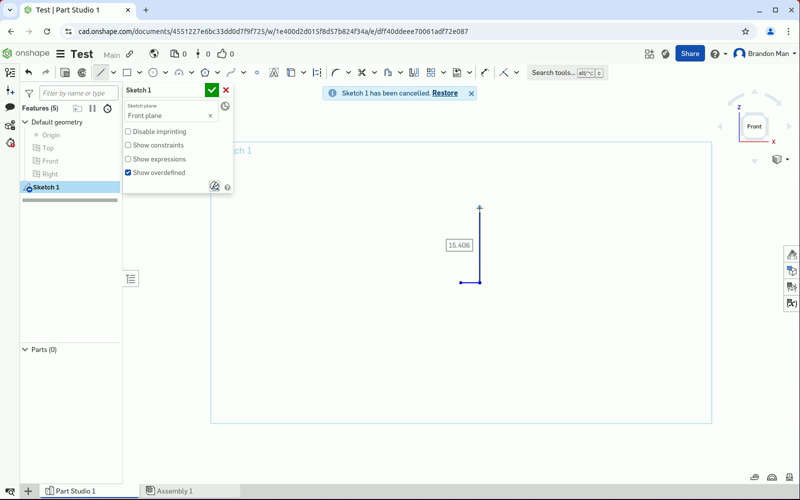
key_down(shift)
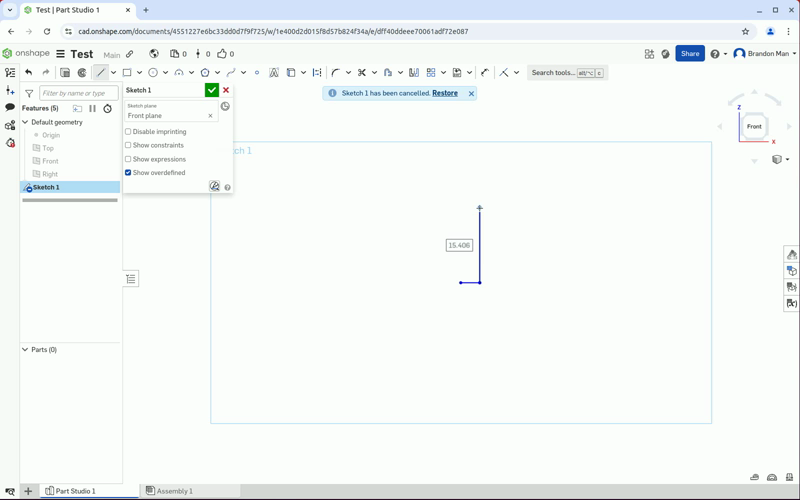
mouse_move(509, 207)
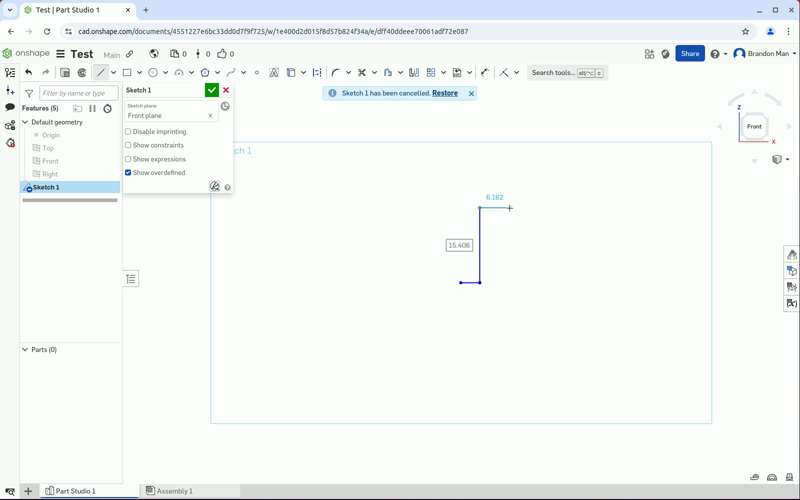
mouse_move(460, 207)
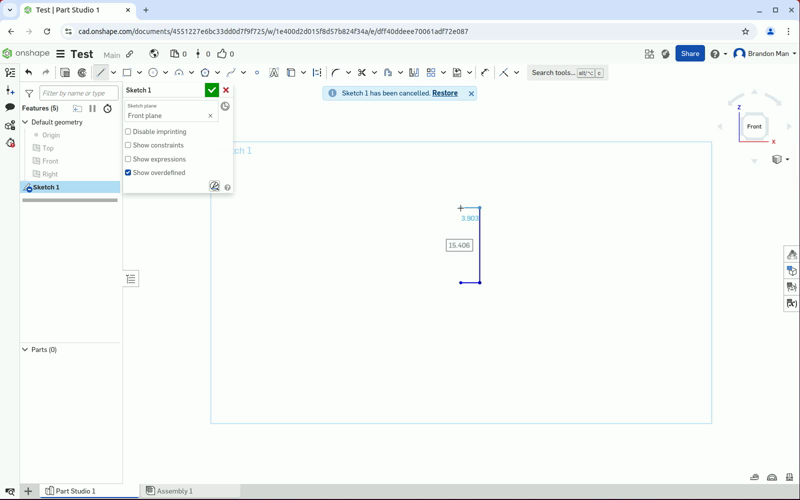
click(460, 207)
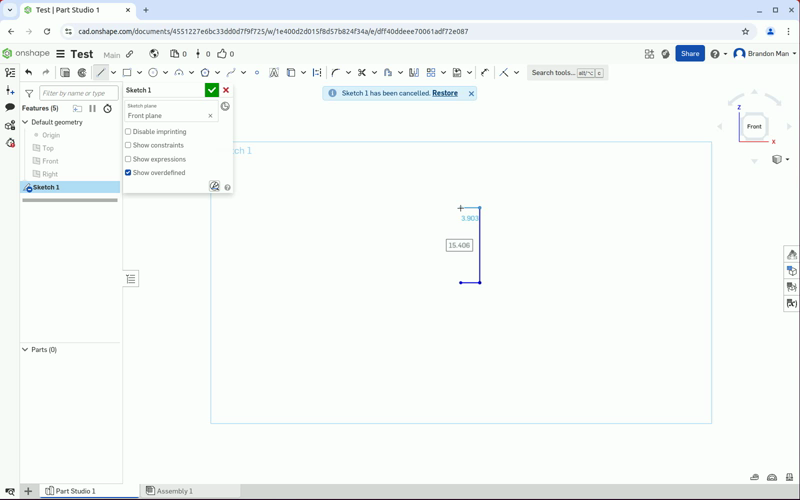
key_up(shift)
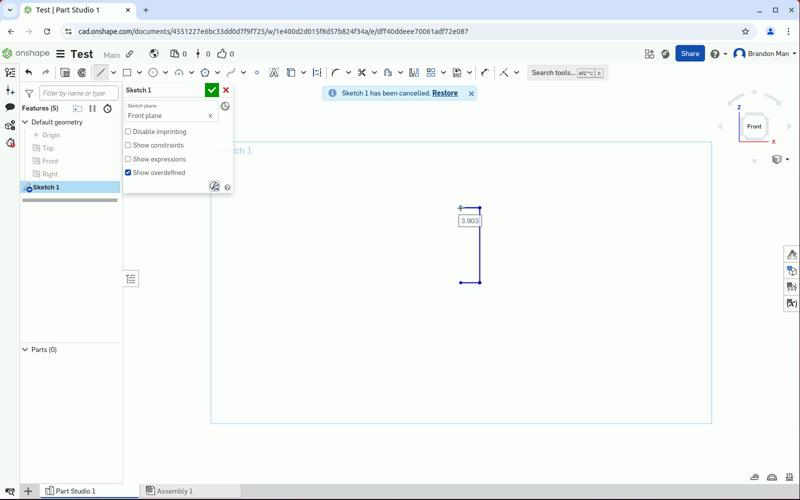
key_down(shift)
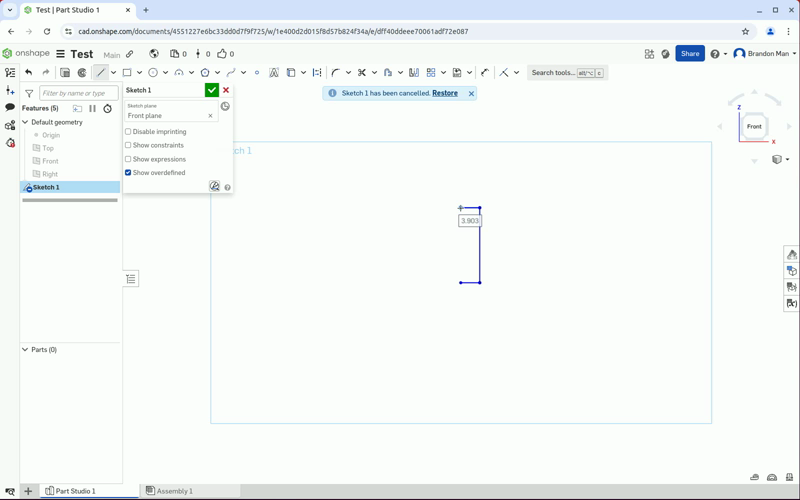
mouse_move(460, 282)
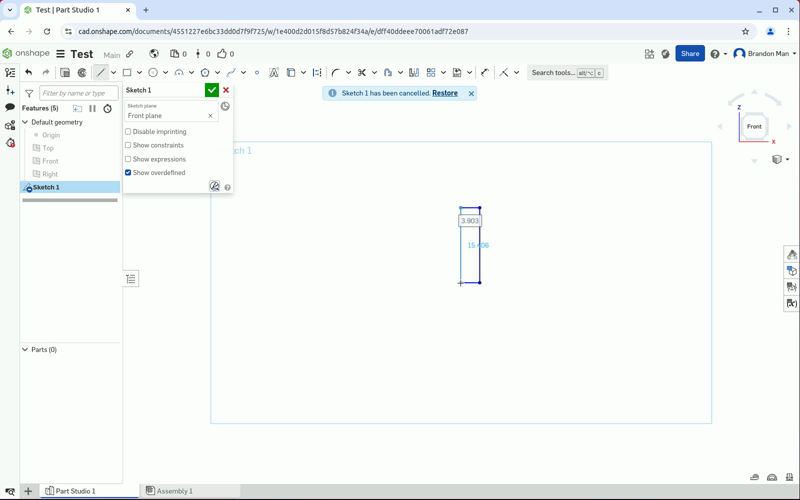
key_up(shift)
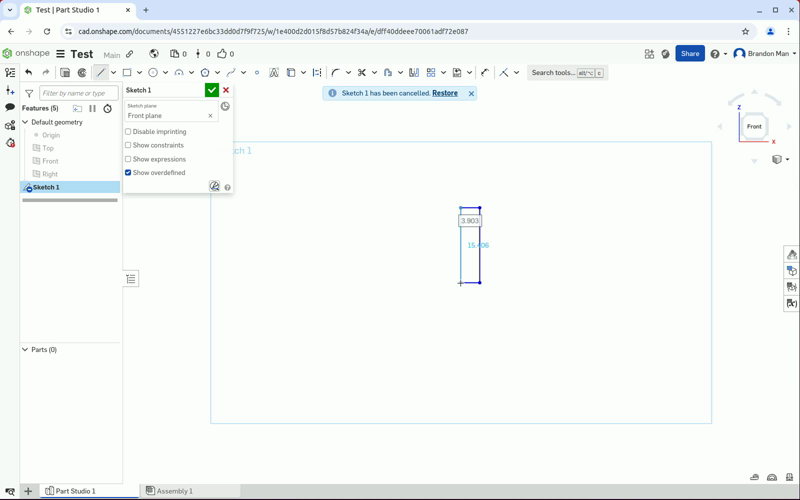
click(460, 282)
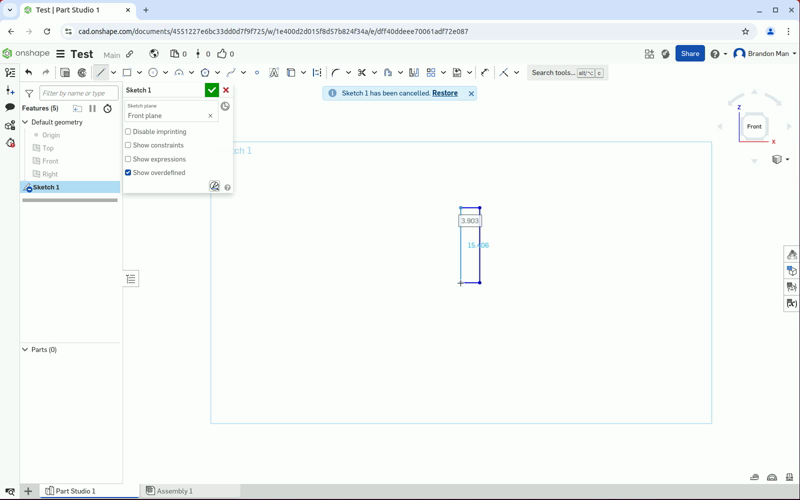
key(esc)
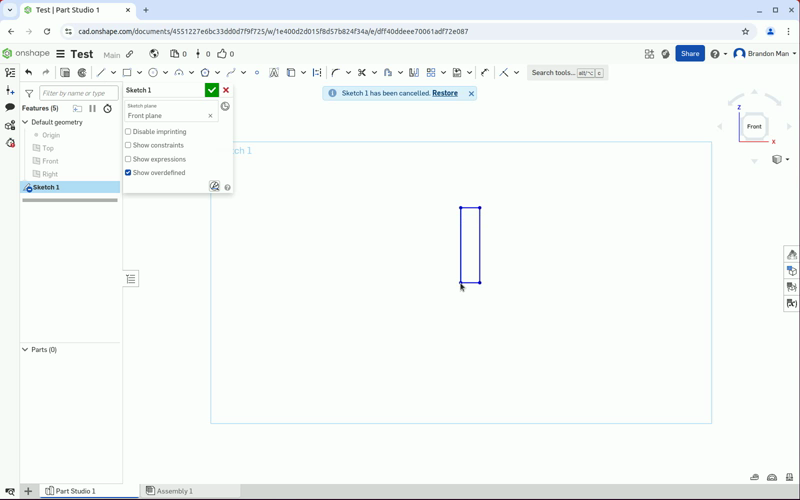
mouse_move(471, 248)
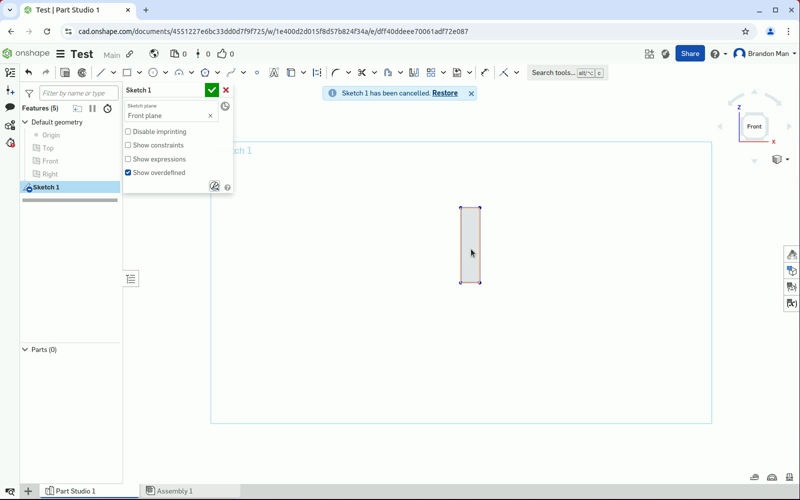
scroll(6)
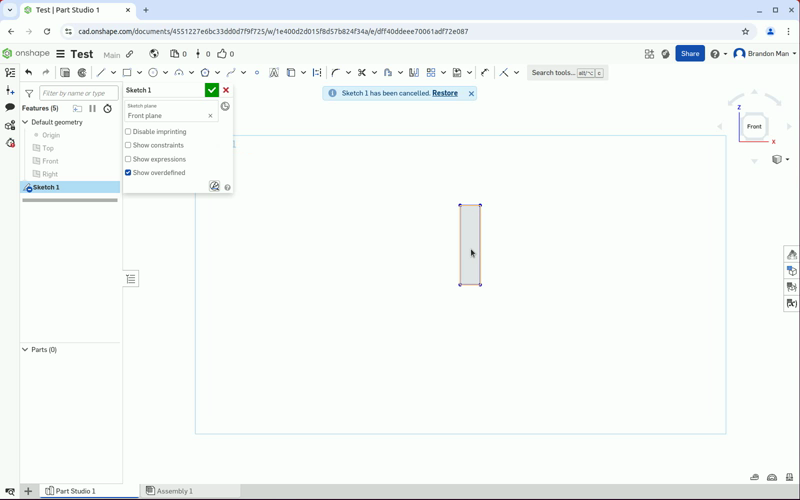
scroll(6)
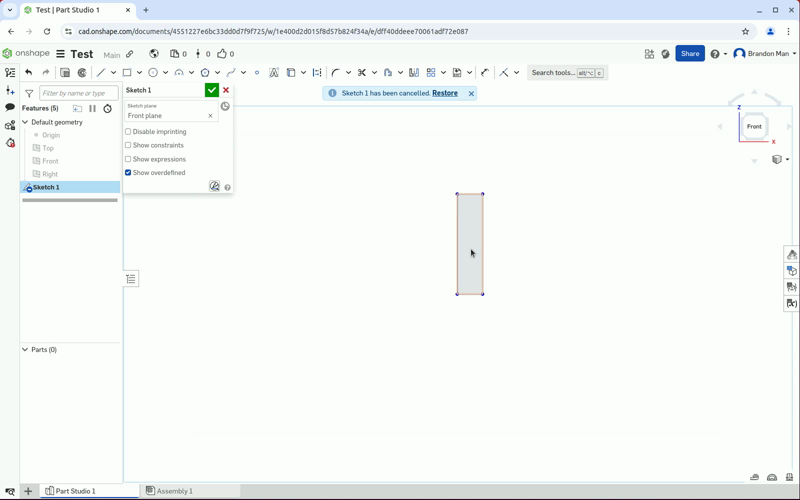
scroll(6)
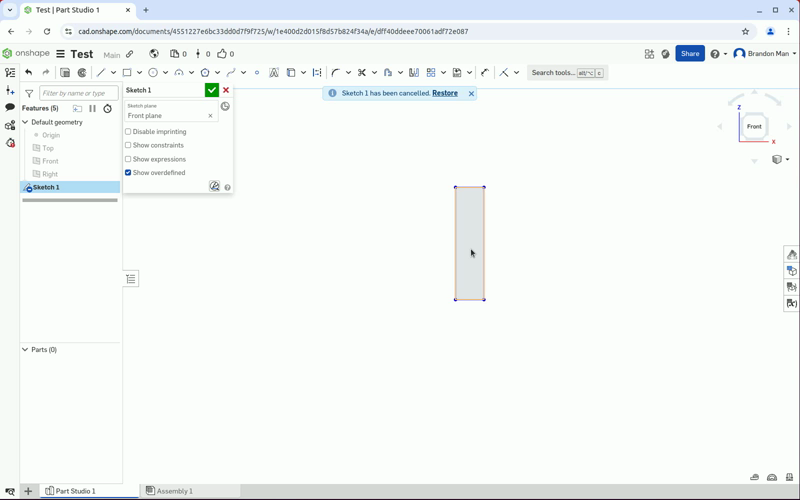
scroll(6)
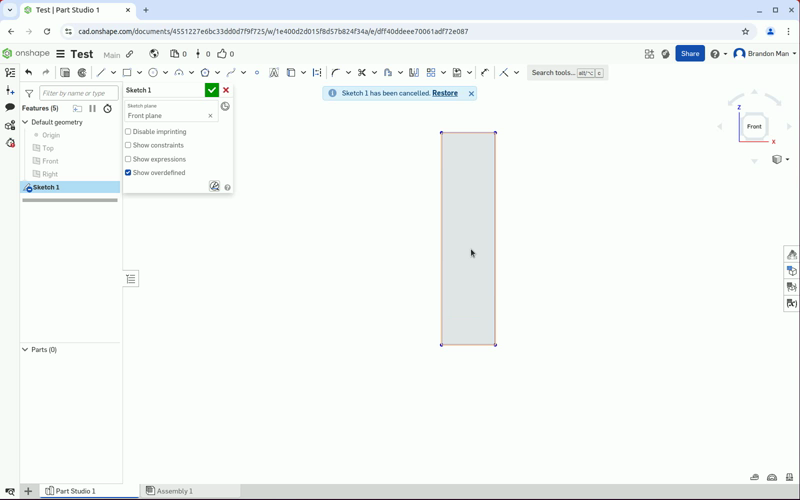
scroll(6)
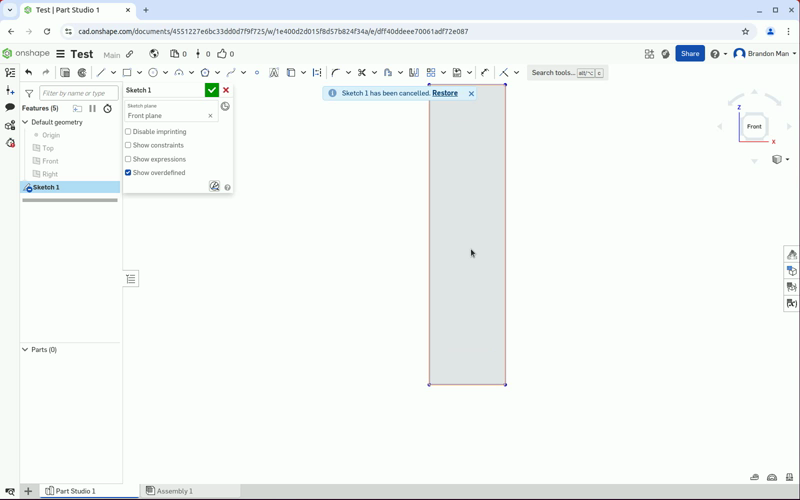
scroll(6)
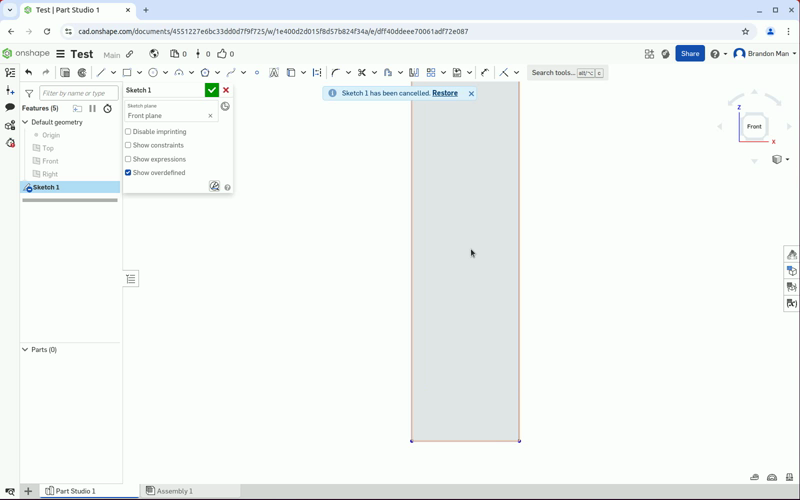
scroll(6)
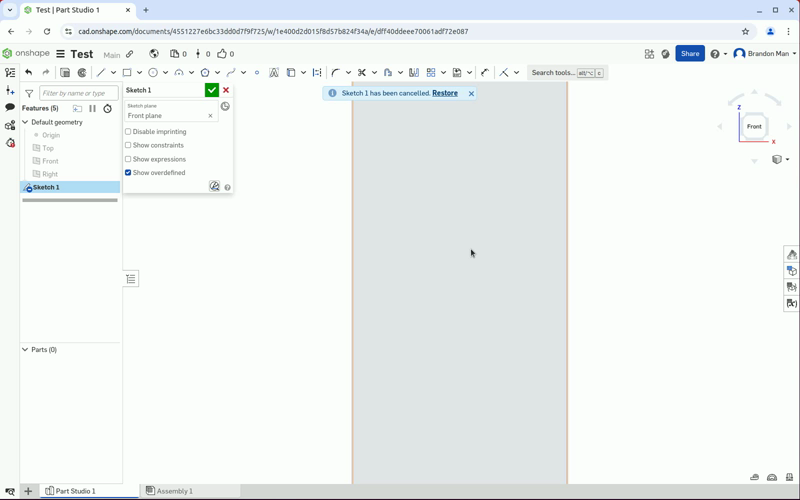
click(471, 248)
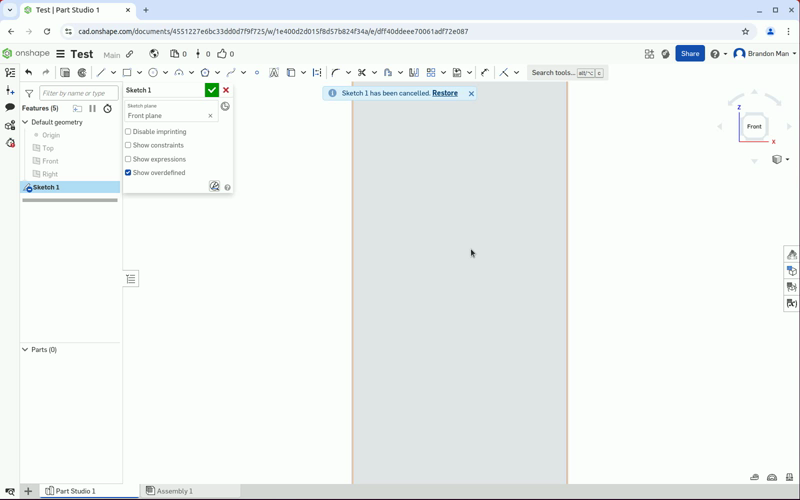
scroll(-6)
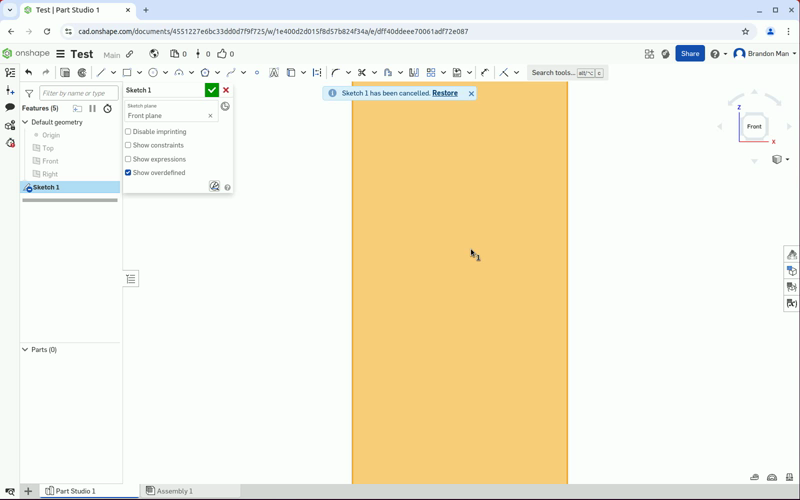
scroll(-6)
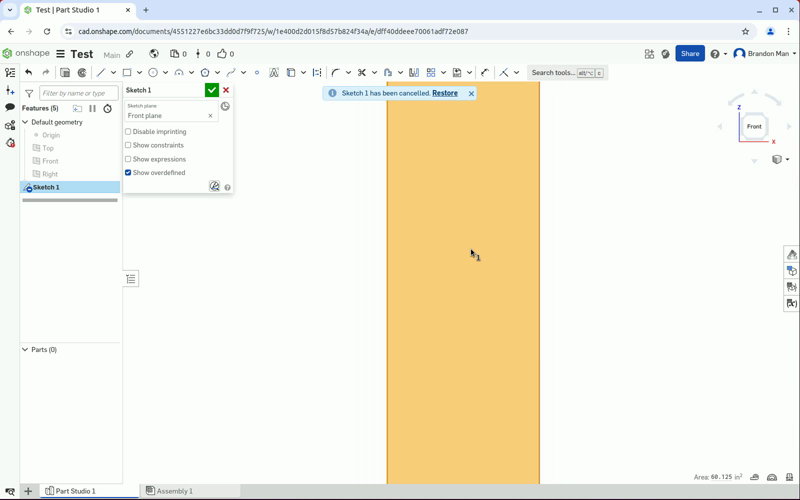
scroll(-6)
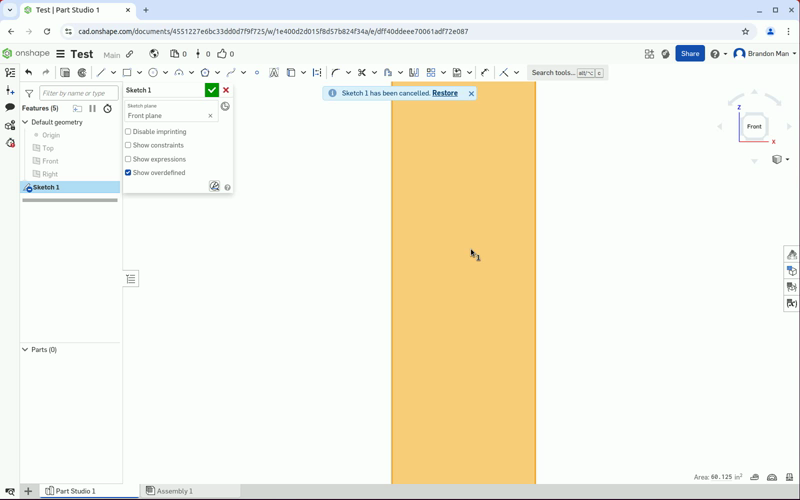
scroll(-6)
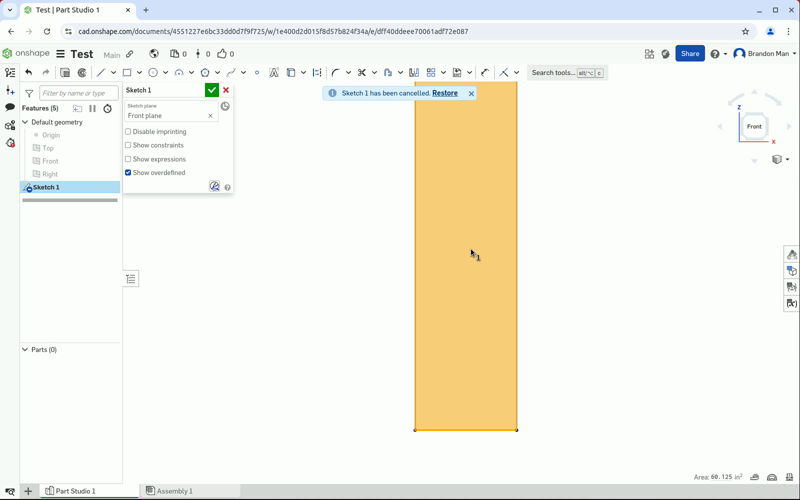
scroll(-6)
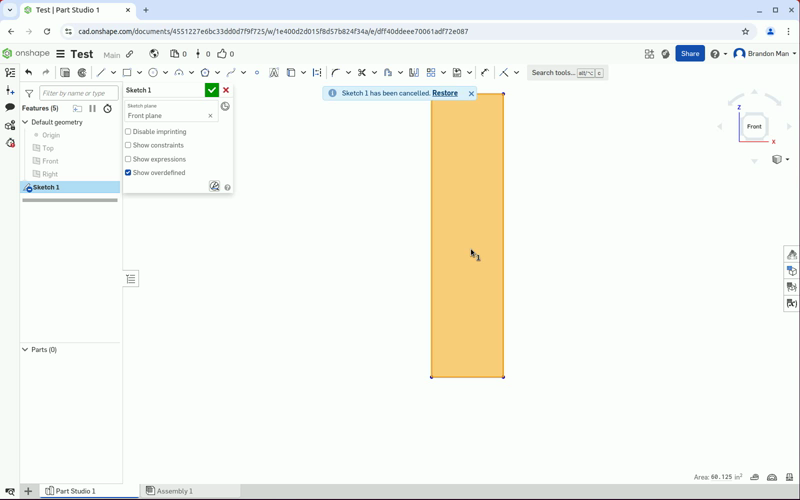
scroll(-6)
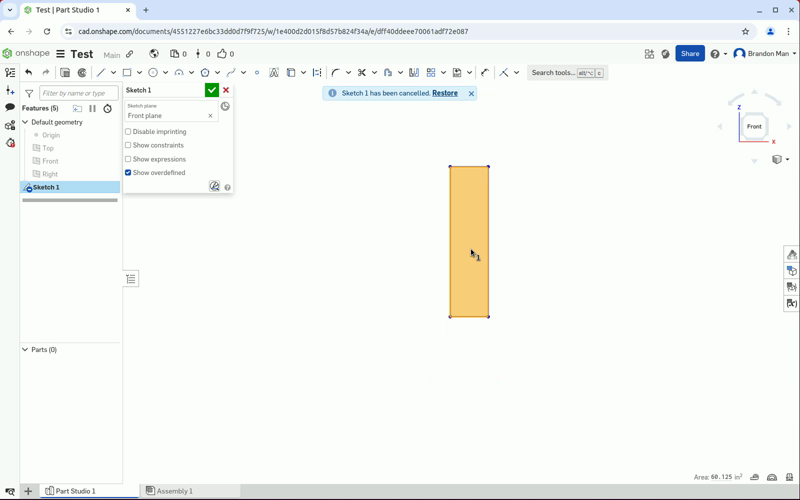
scroll(-6)
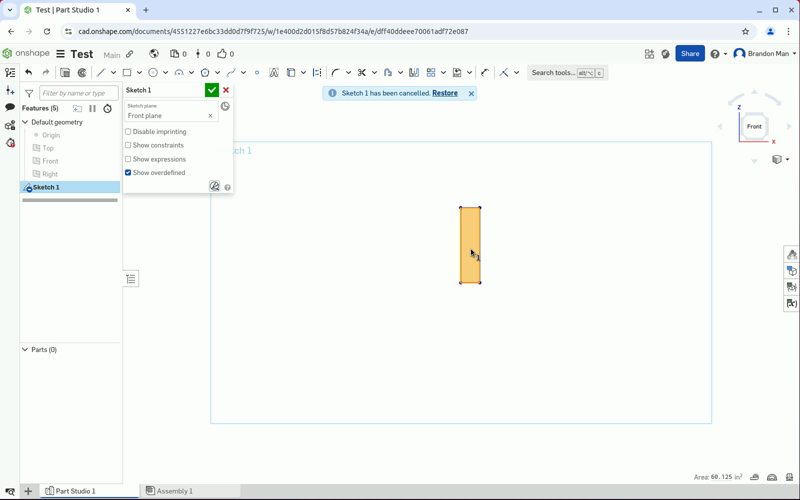
mouse_move(73, 352)
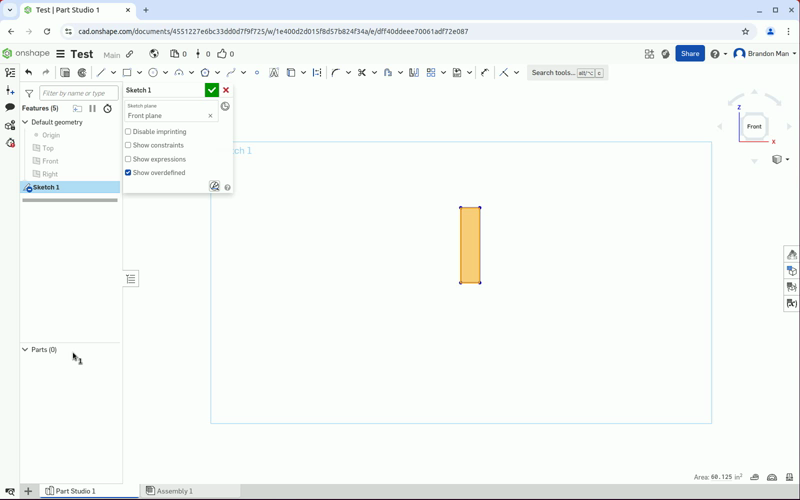
key(shift+y)
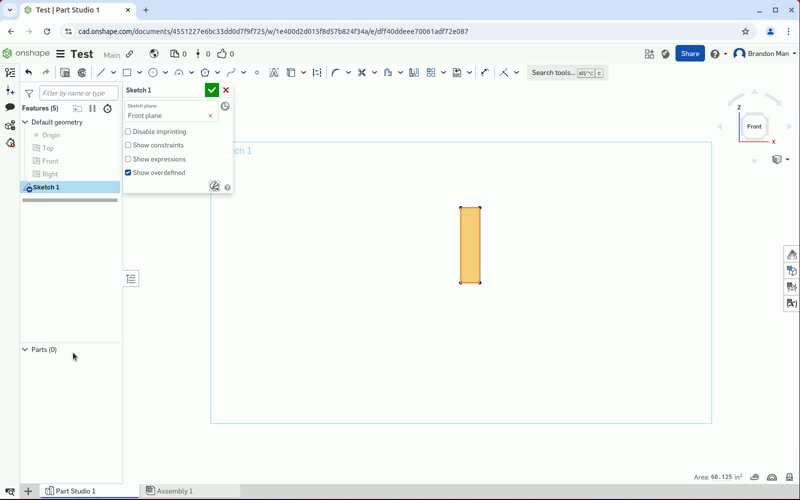
key(shift+e)
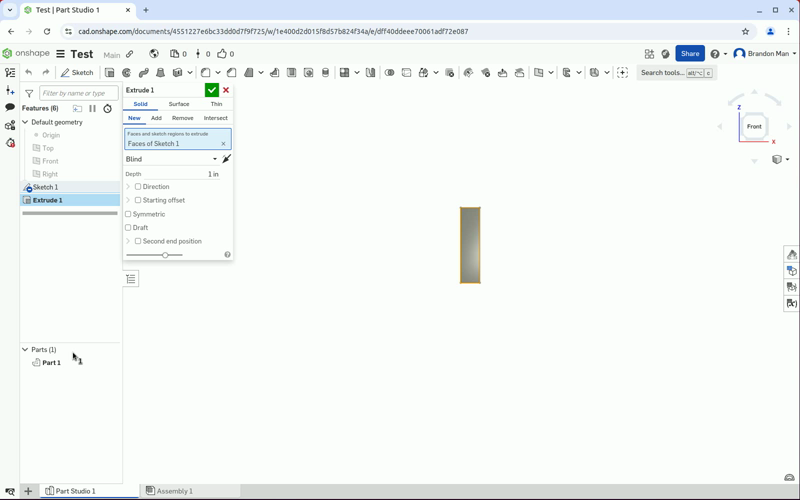
mouse_move(143, 106)
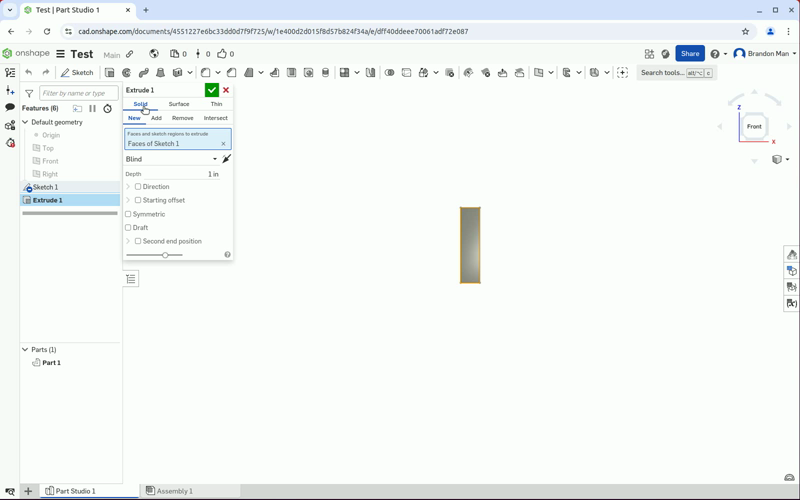
click(143, 106)
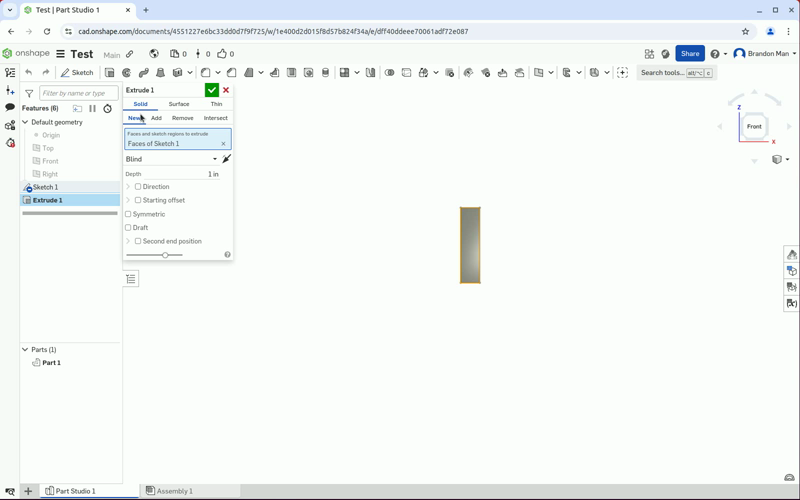
mouse_move(137, 120)
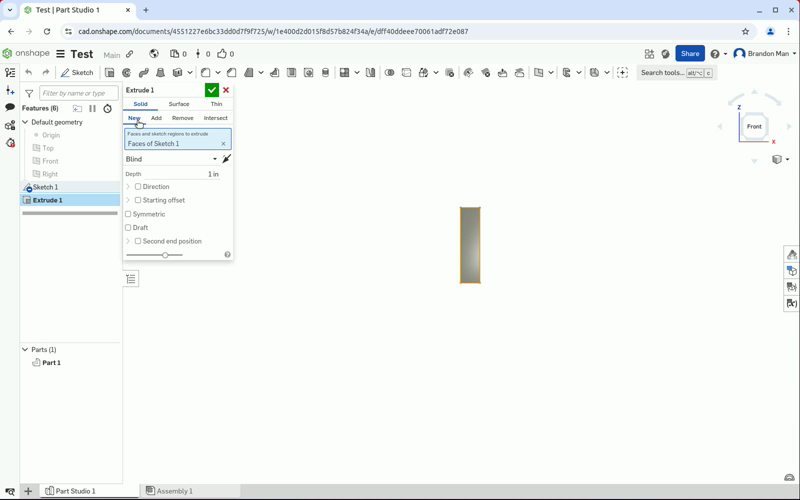
click(137, 120)
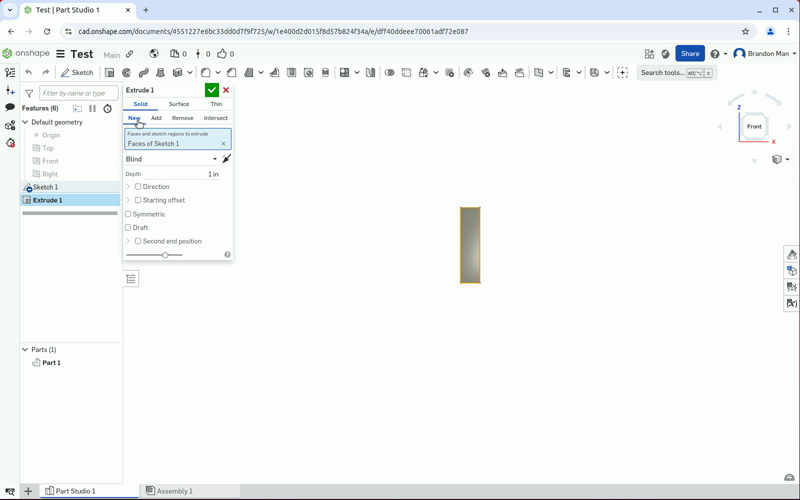
key(tab, 4)
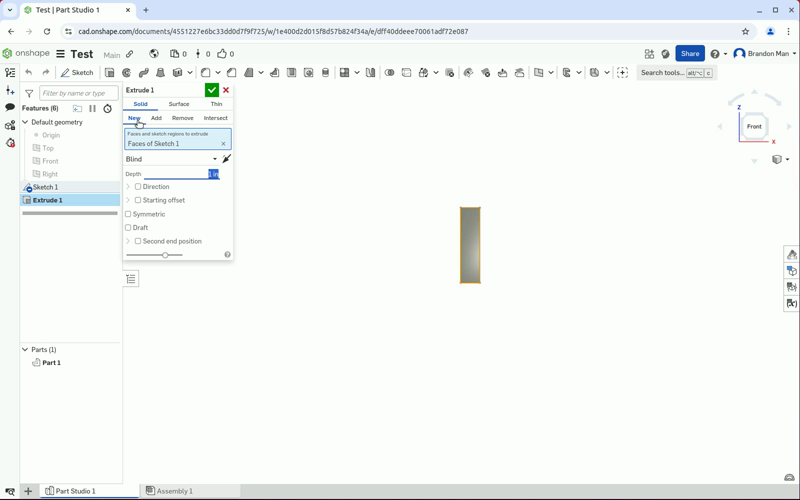
text(23.108)
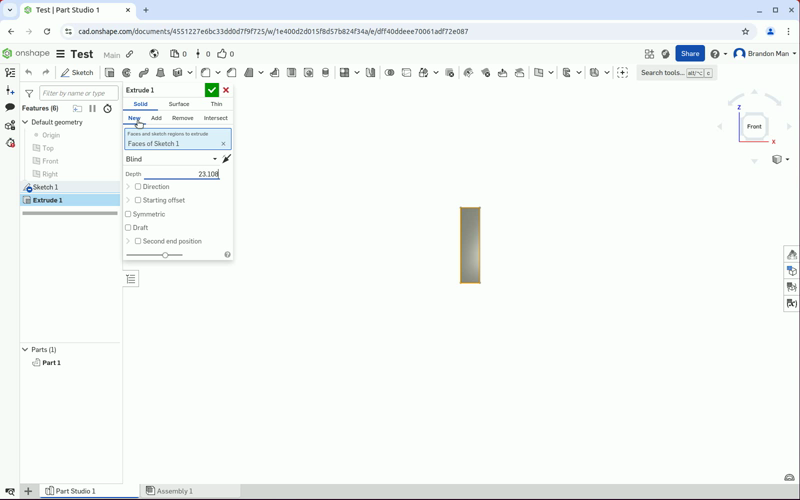
key(enter)
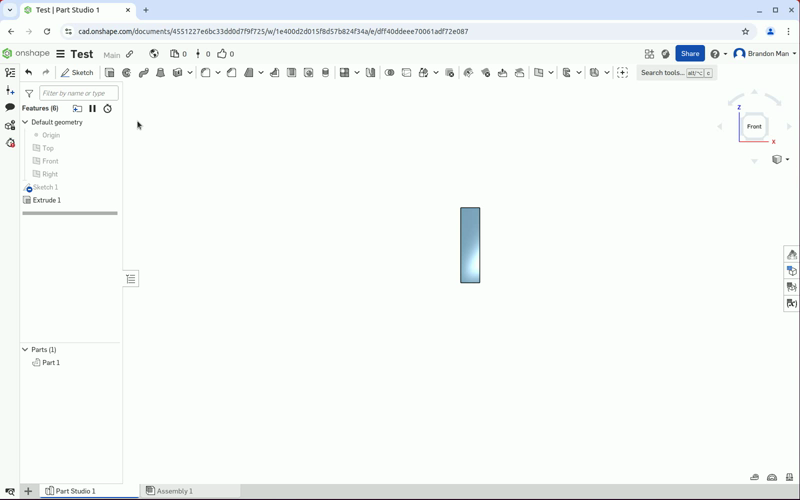
key(shift+h)
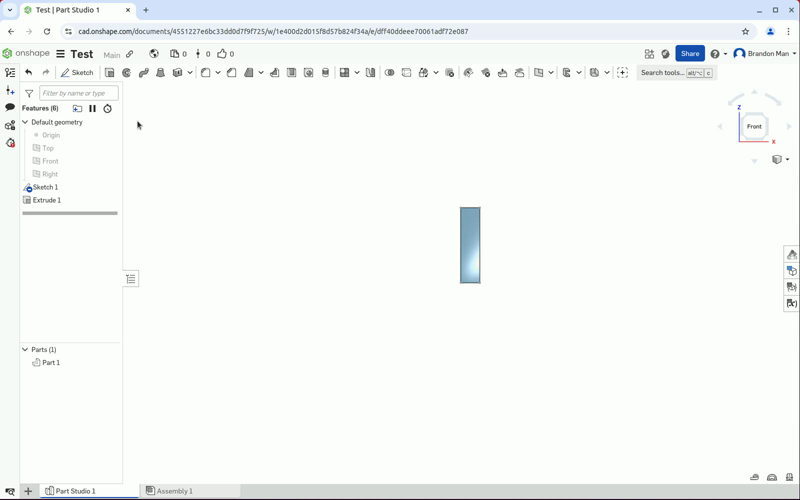
key(shift+h)
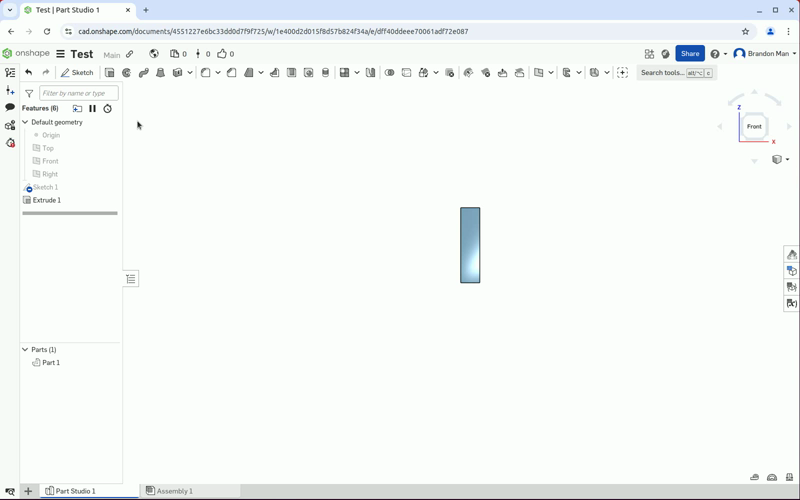
mouse_move(73, 189)
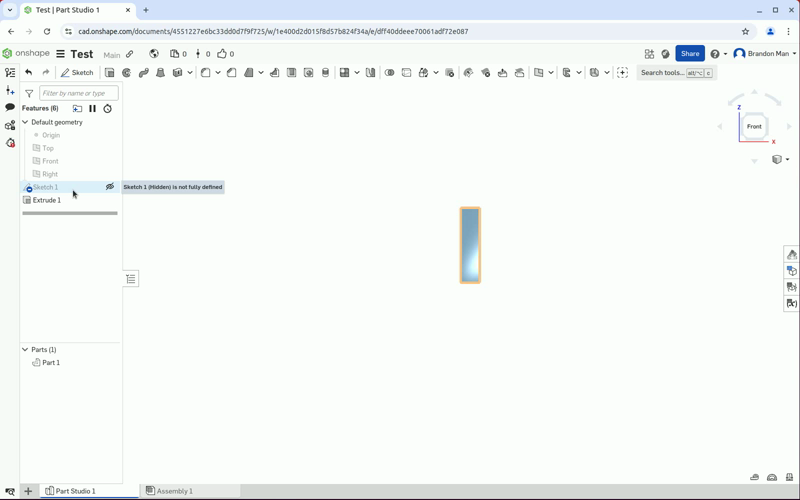
click(73, 189)
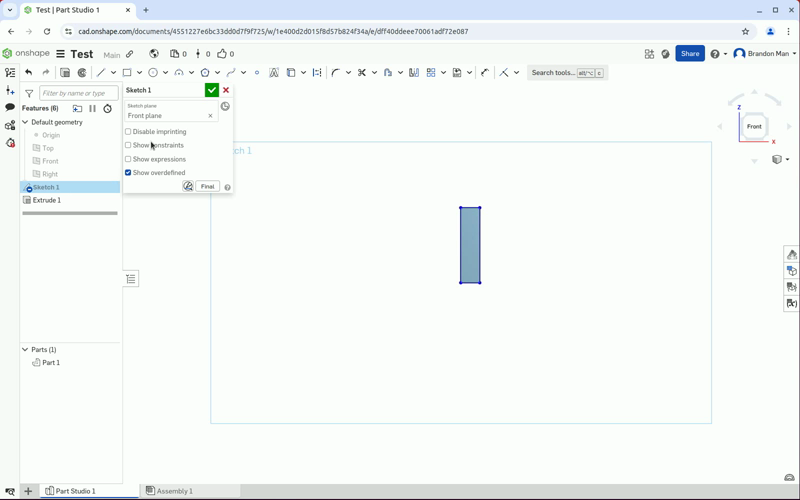
mouse_move(229, 92)
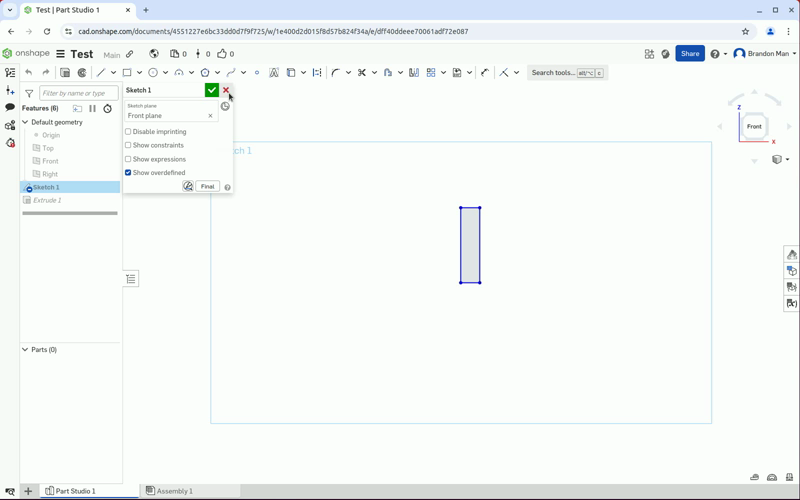
click(229, 92)
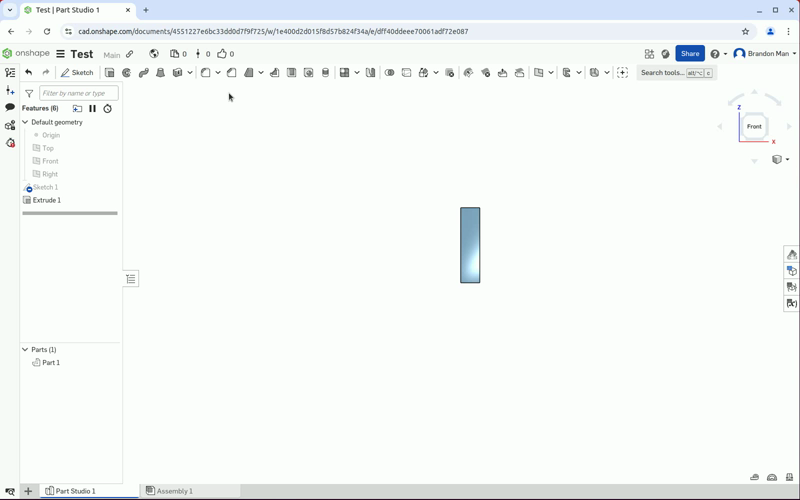
mouse_move(73, 352)
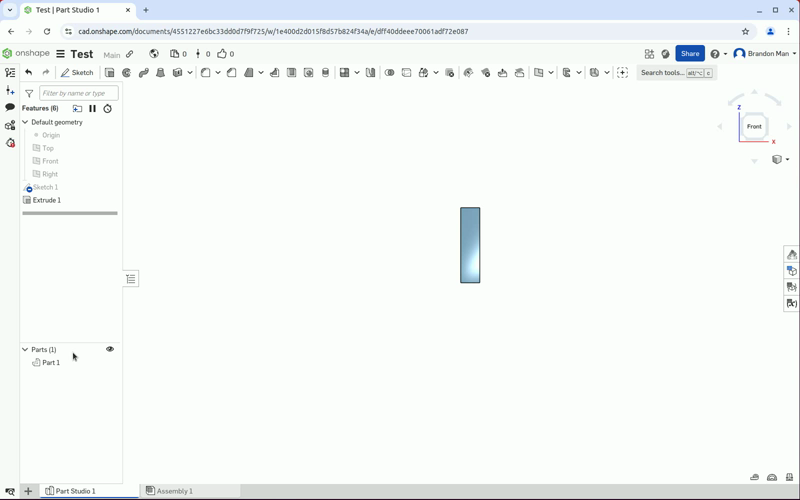
key(y)
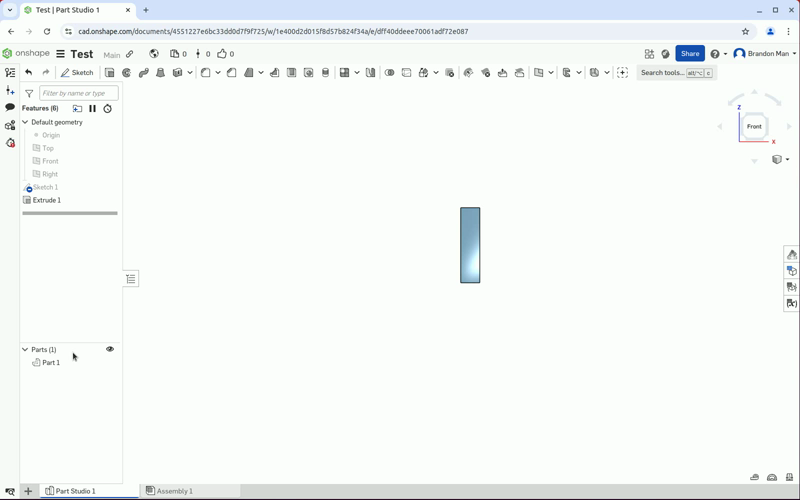
key(shift+p)
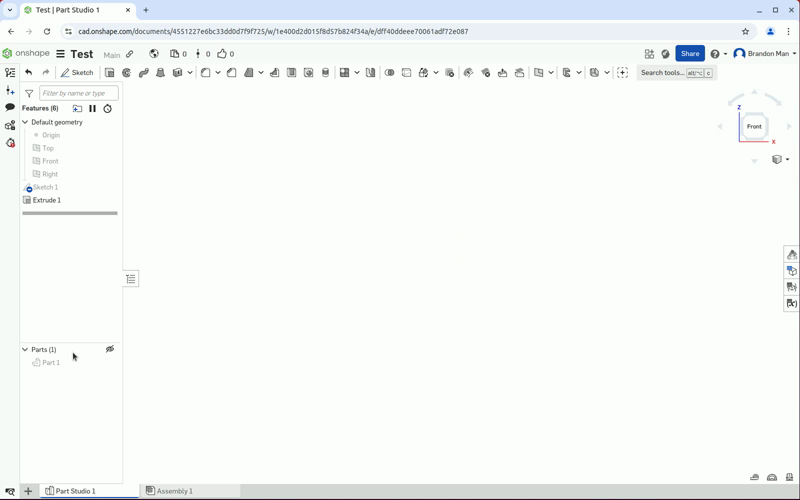
key(space)
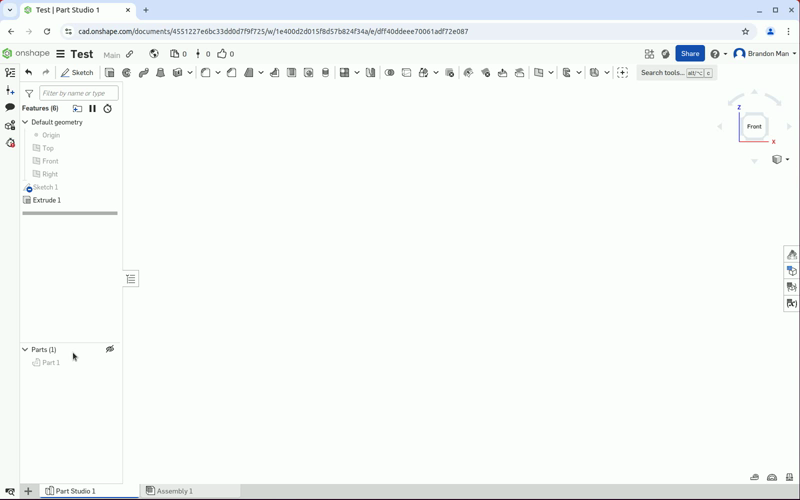
key_down(shift)
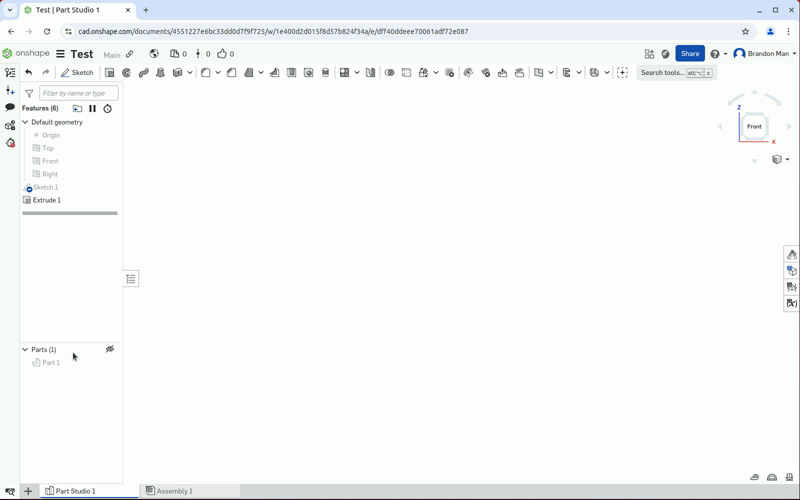
key(left)
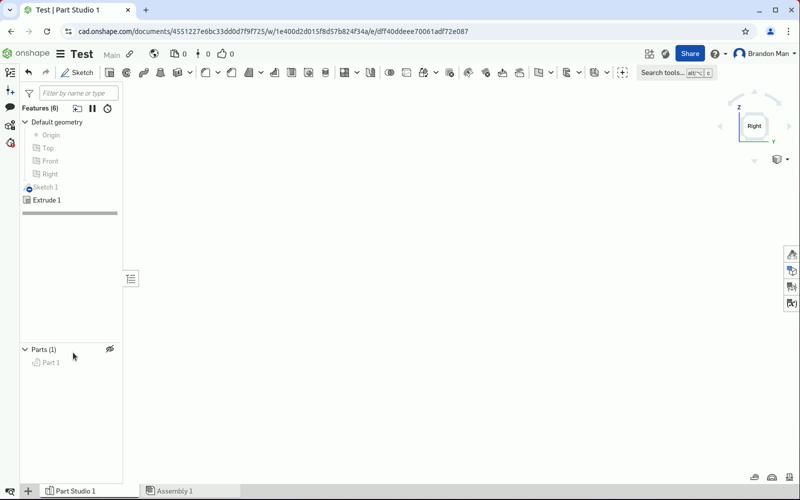
key_up(shift)
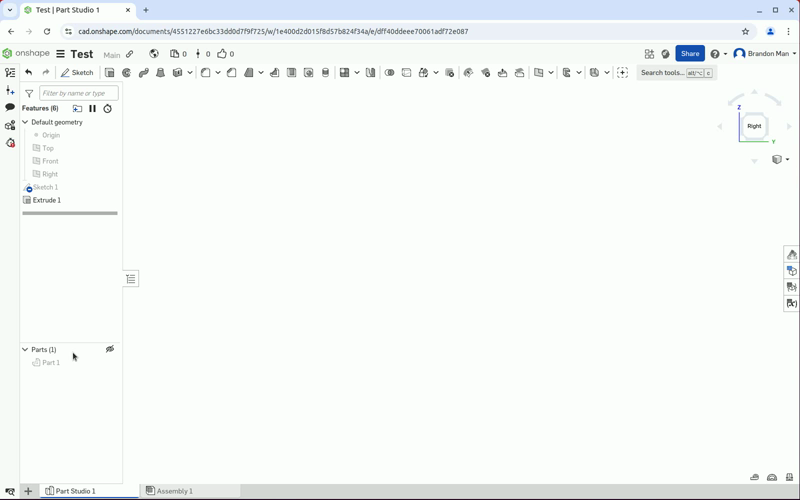
mouse_move(73, 352)
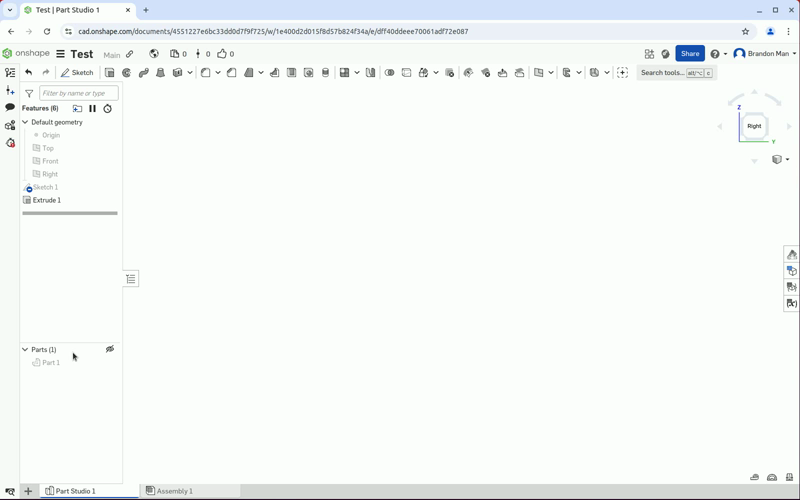
key(shift+y)
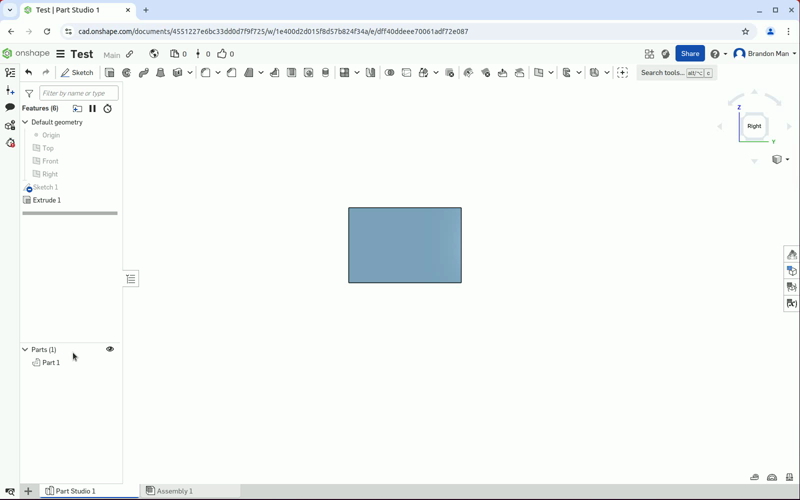
mouse_move(541, 75)
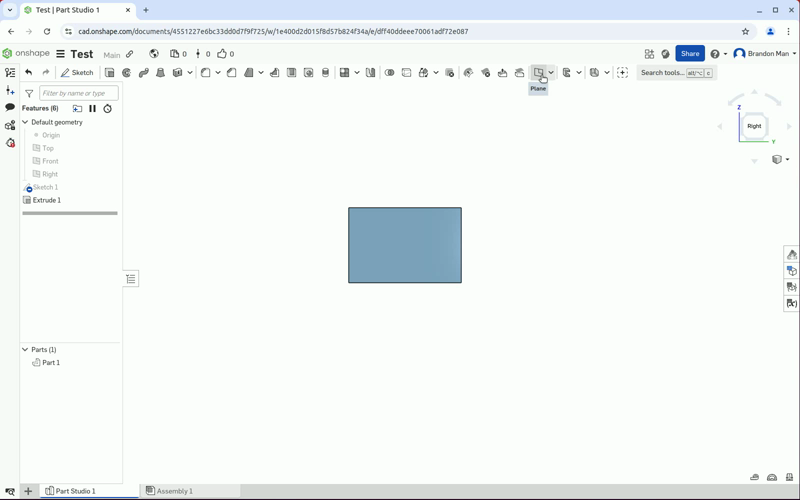
click(541, 75)
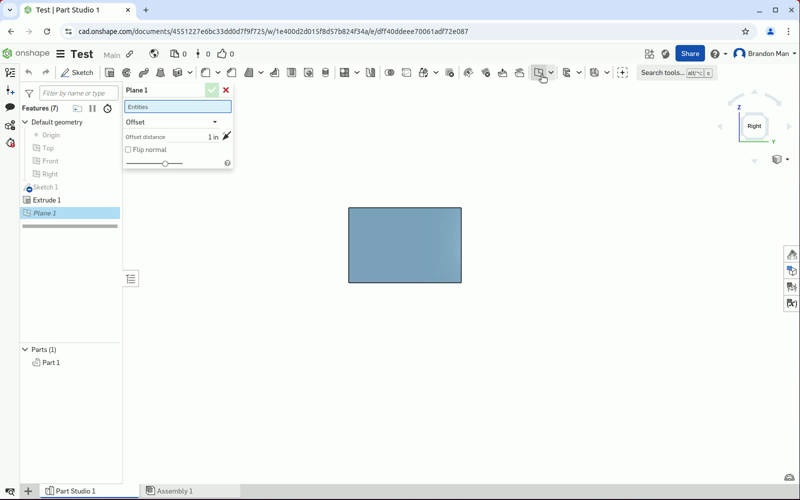
mouse_move(73, 176)
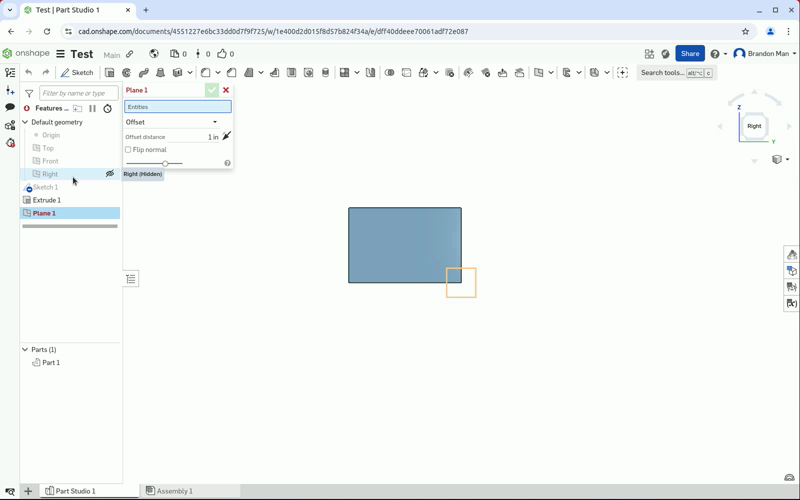
click(73, 176)
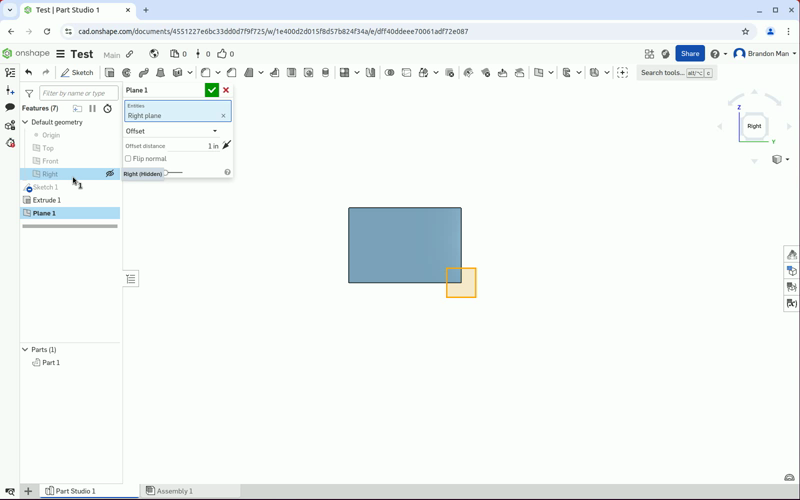
key(tab, 2)
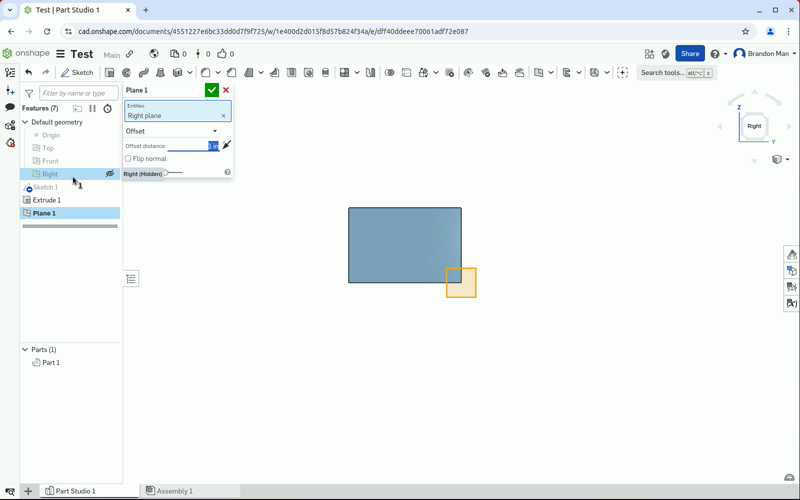
text(3.851)
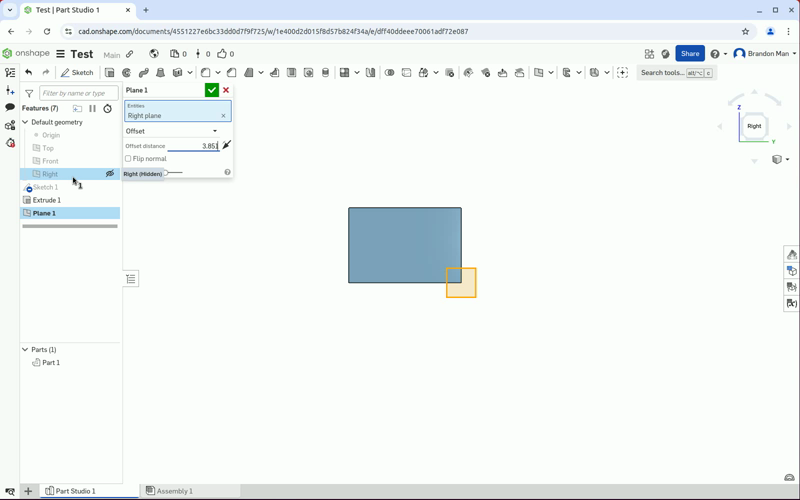
key(enter, 2)
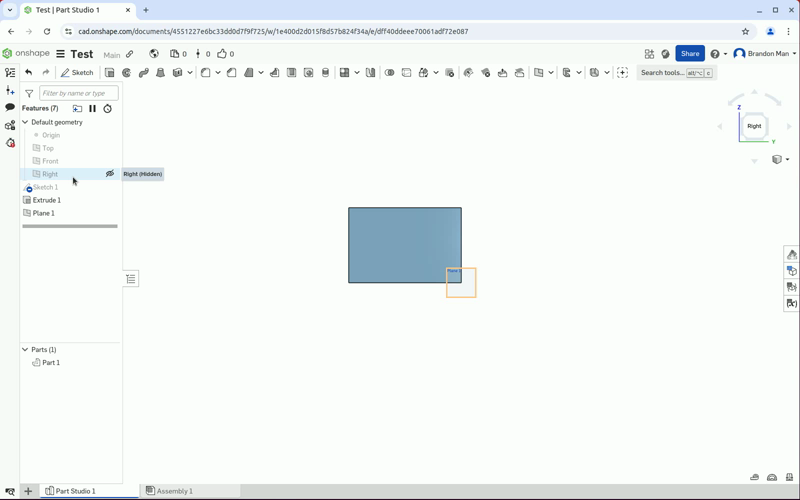
key(shift+s)
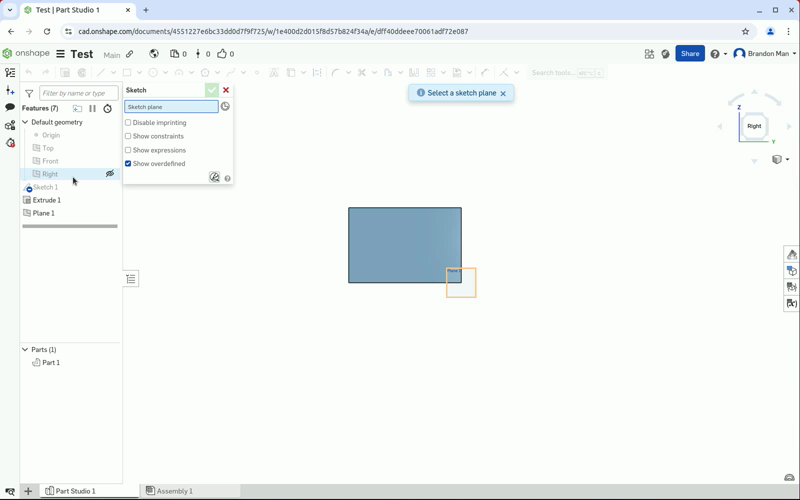
mouse_move(73, 215)
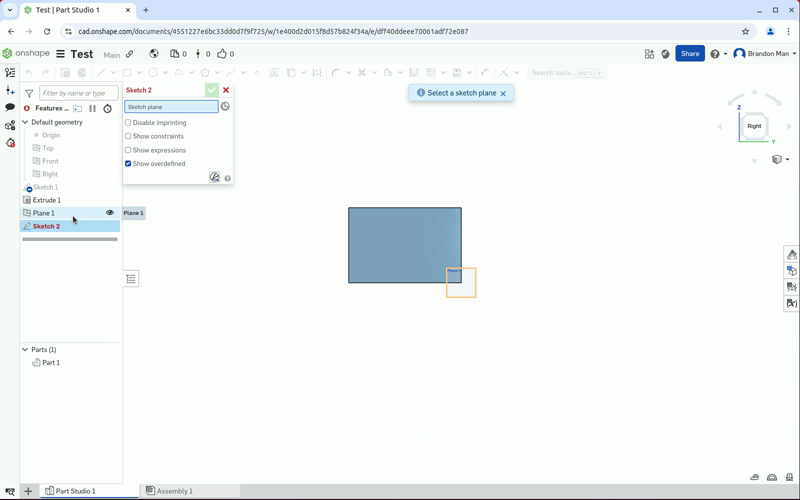
click(73, 215)
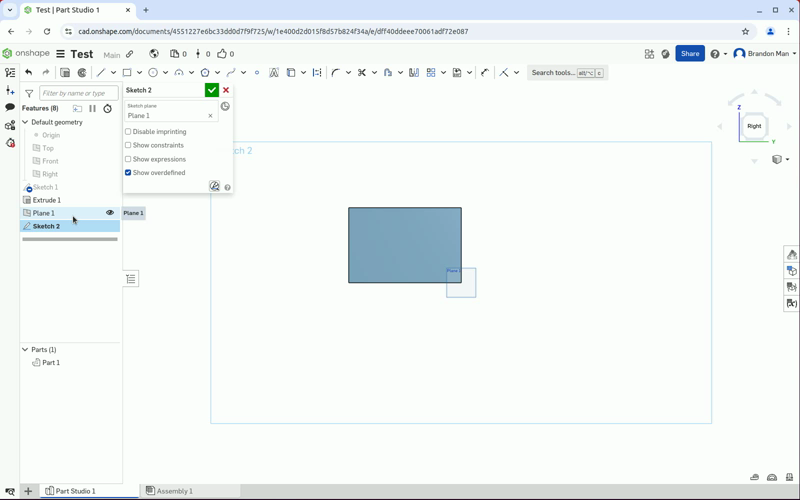
mouse_move(73, 352)
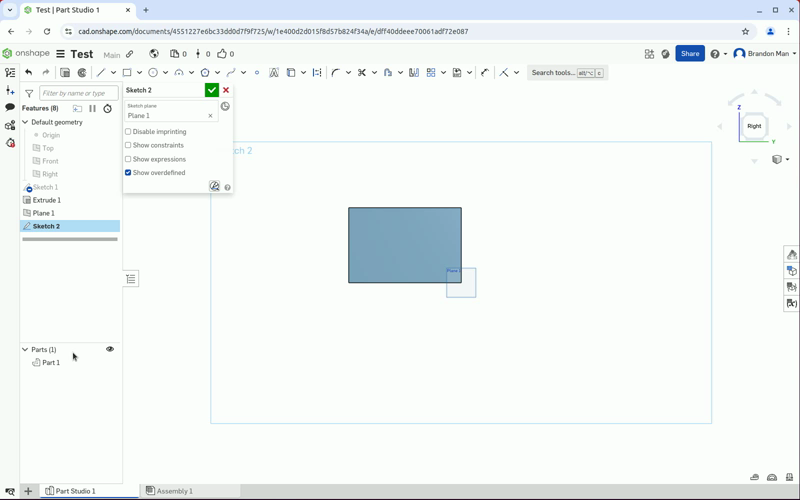
key(y)
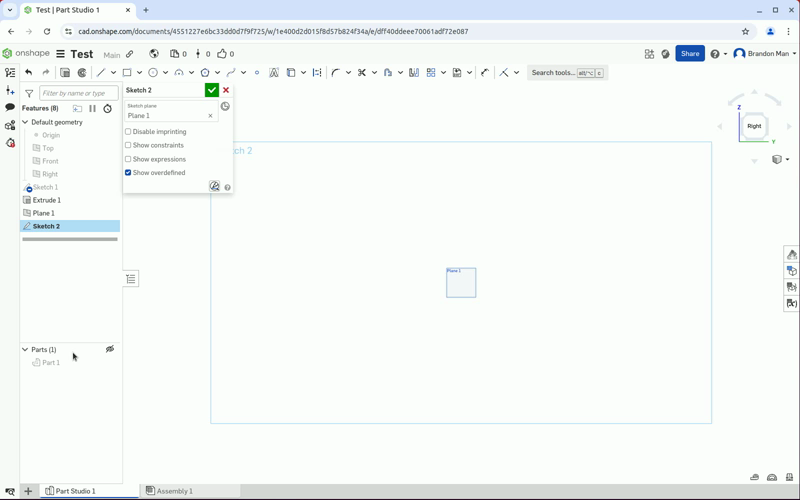
key(l)
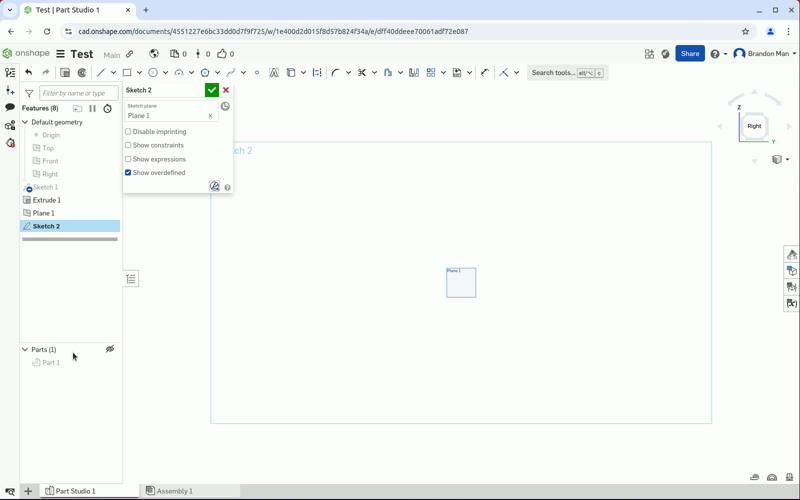
key_down(shift)
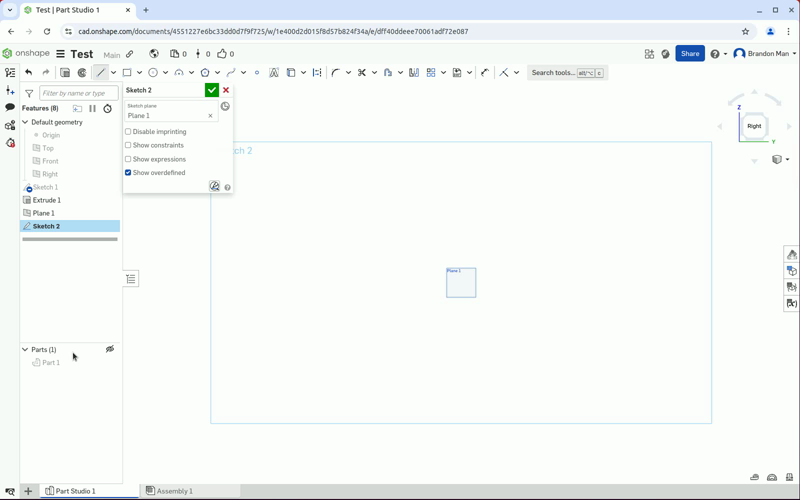
mouse_move(404, 282)
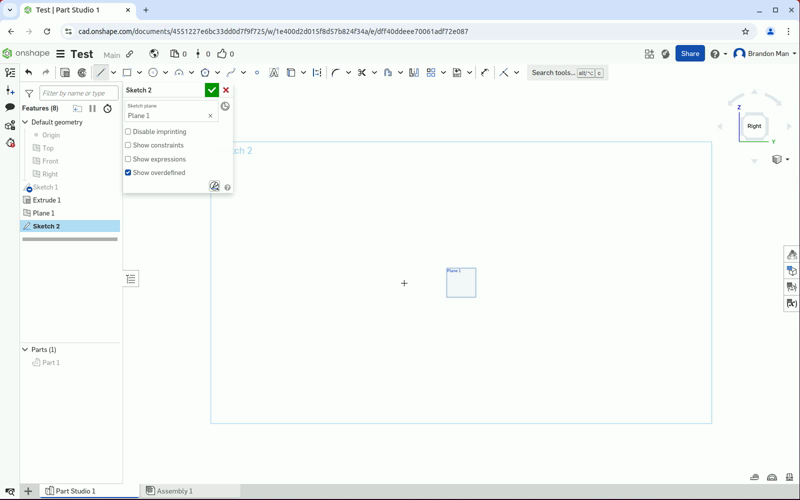
click(404, 282)
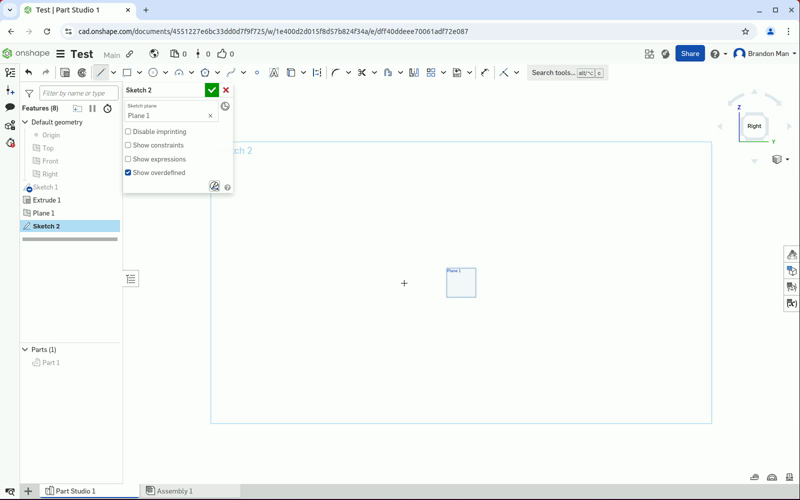
key_up(shift)
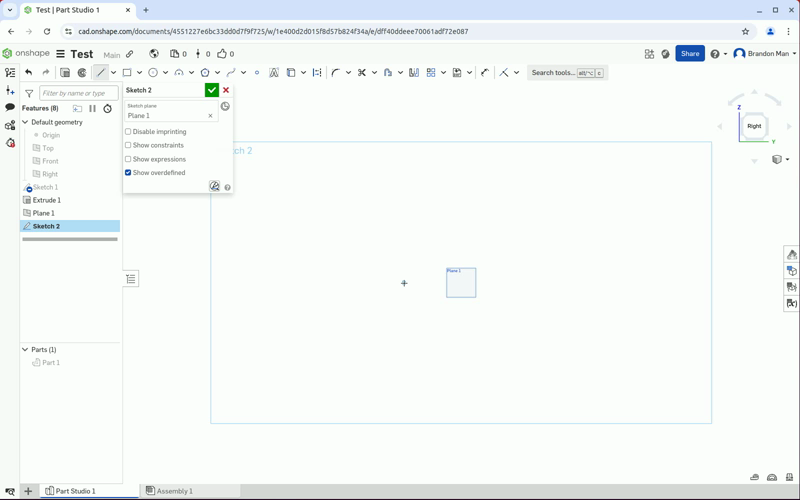
key_down(shift)
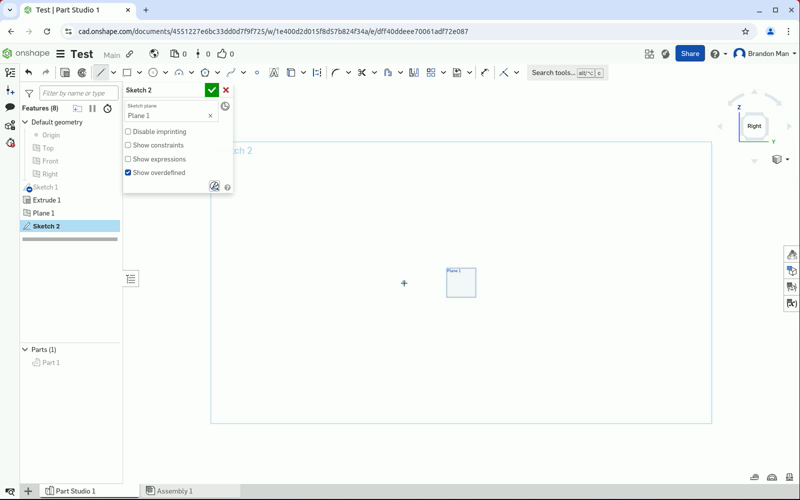
mouse_move(434, 282)
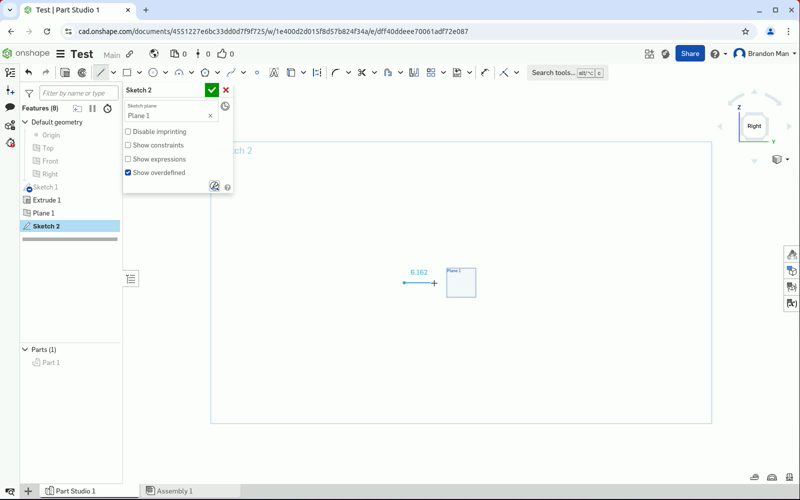
mouse_move(460, 282)
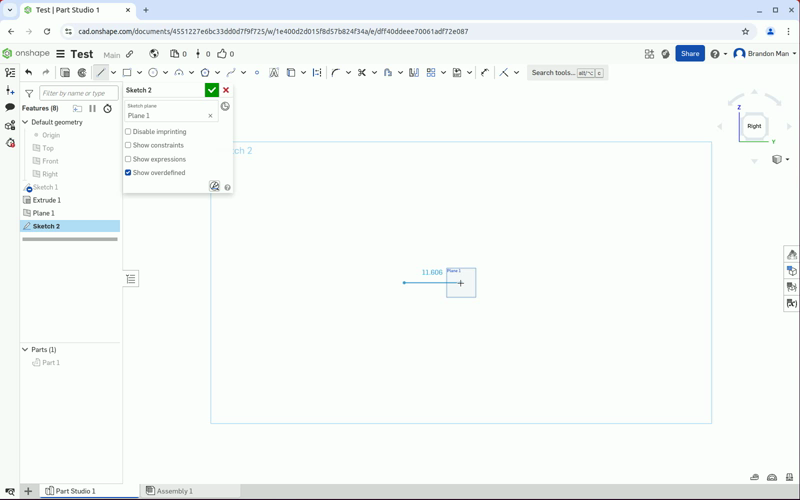
click(460, 282)
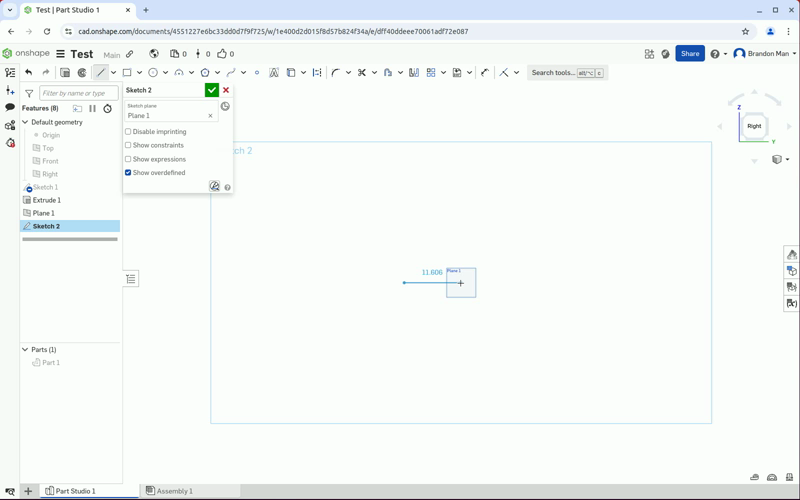
key_up(shift)
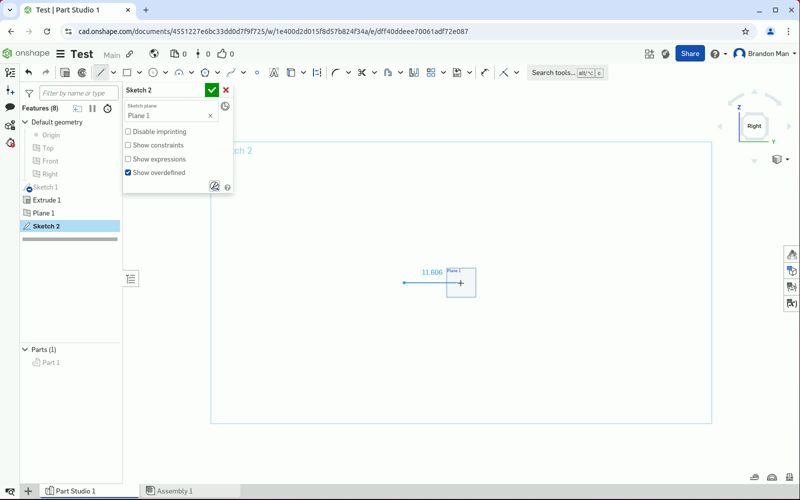
key_down(shift)
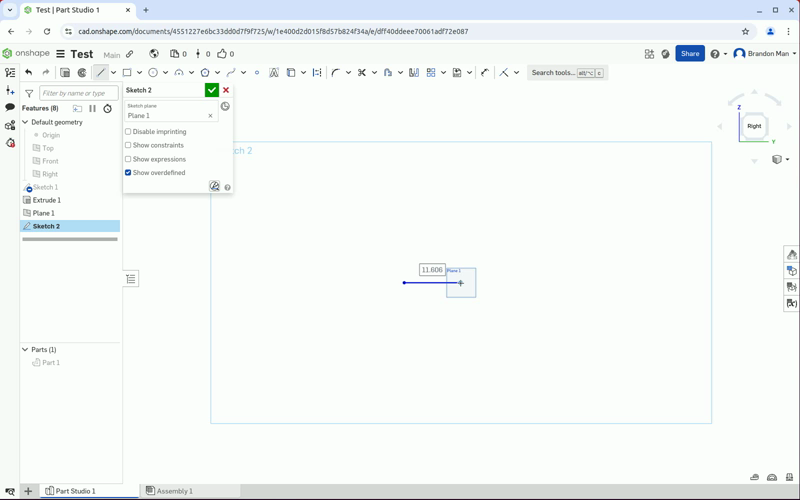
mouse_move(460, 207)
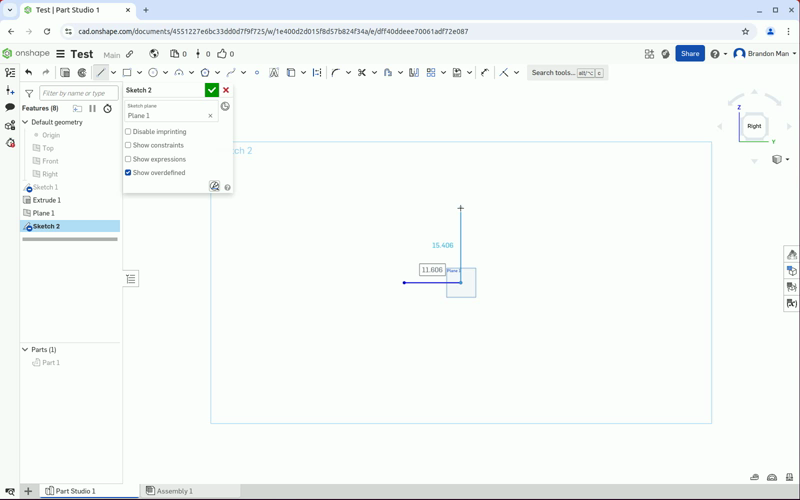
click(460, 207)
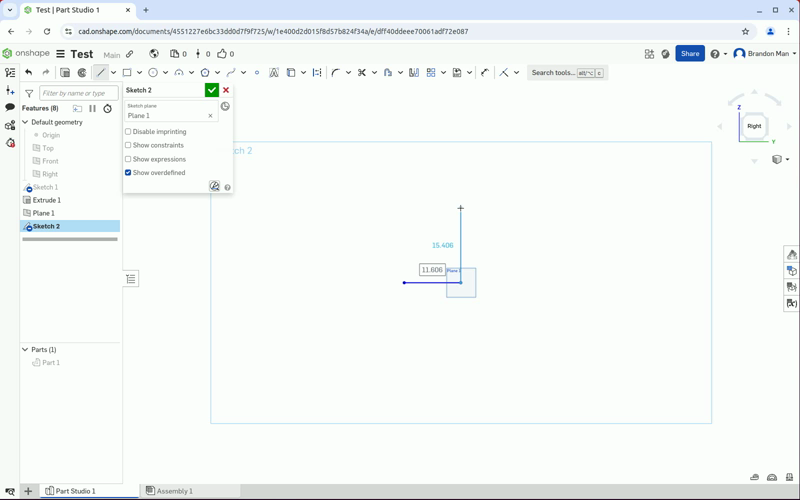
key_up(shift)
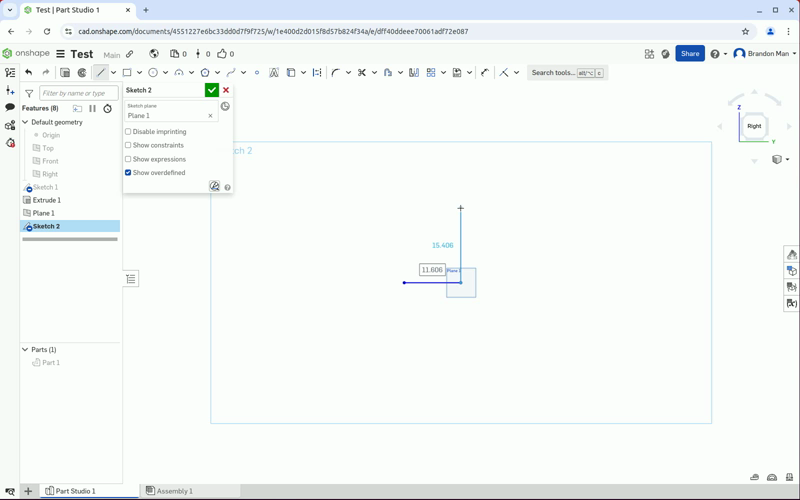
key_down(shift)
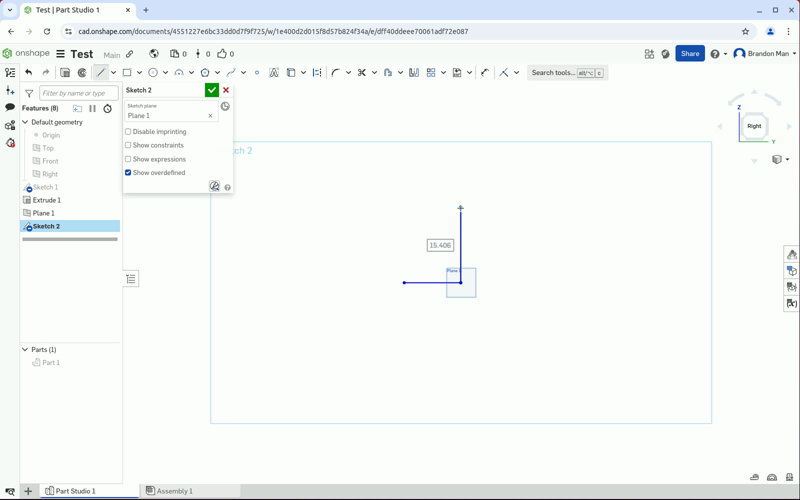
mouse_move(490, 207)
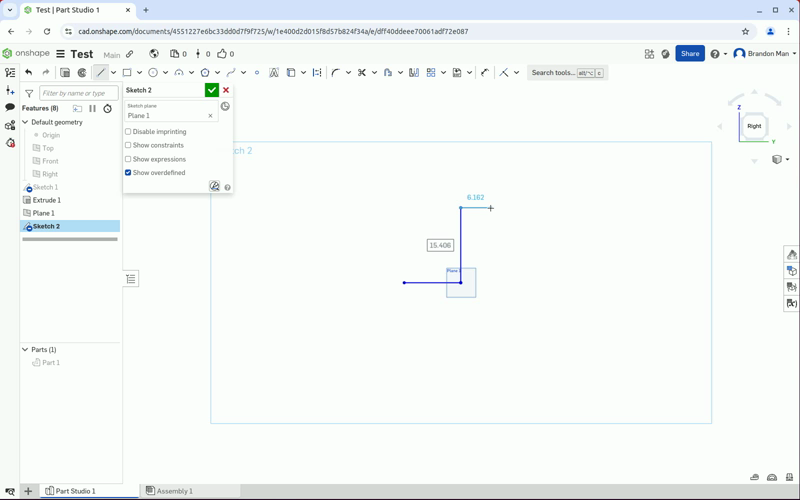
mouse_move(404, 207)
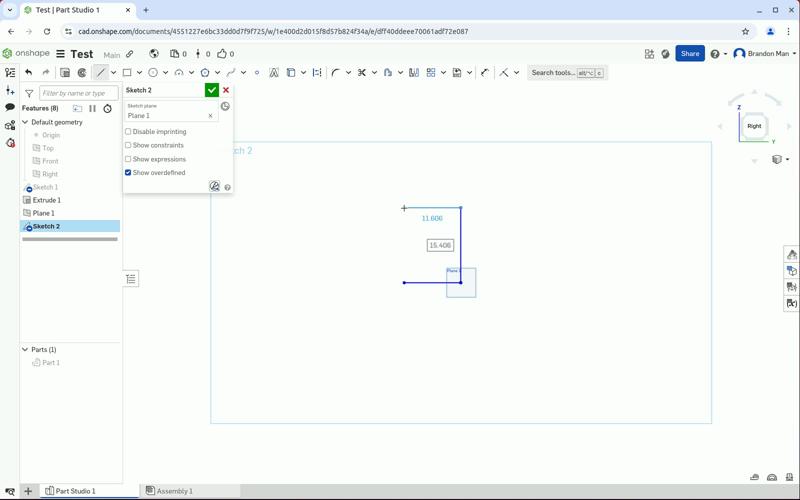
click(404, 207)
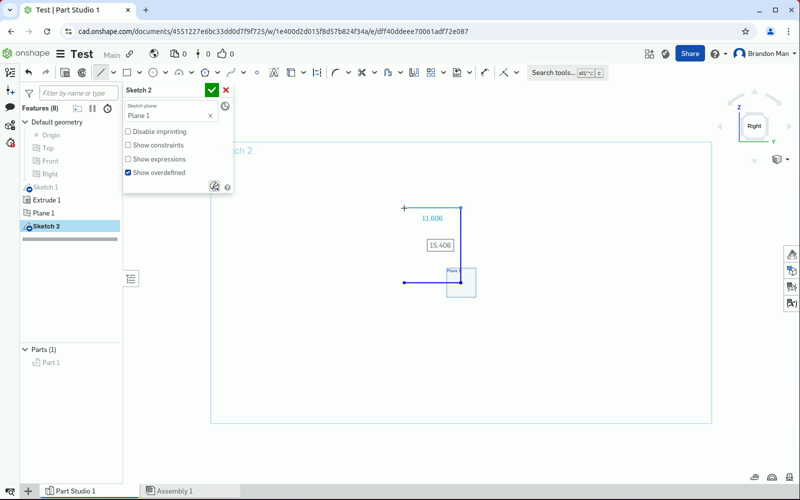
key_up(shift)
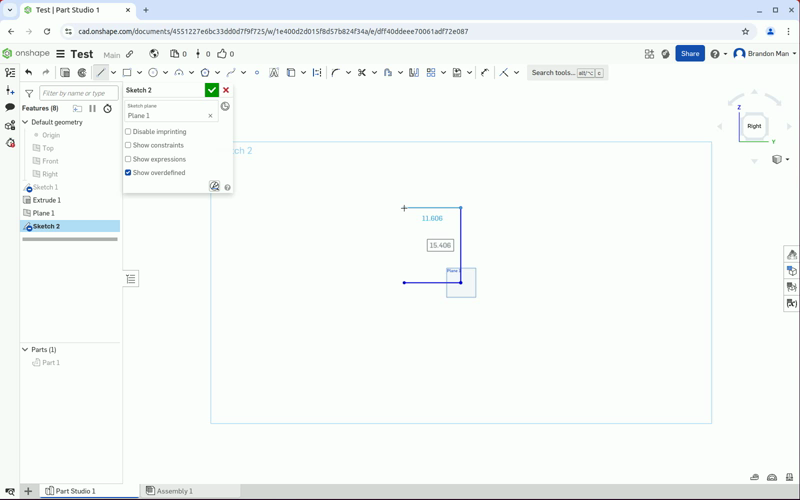
key_down(shift)
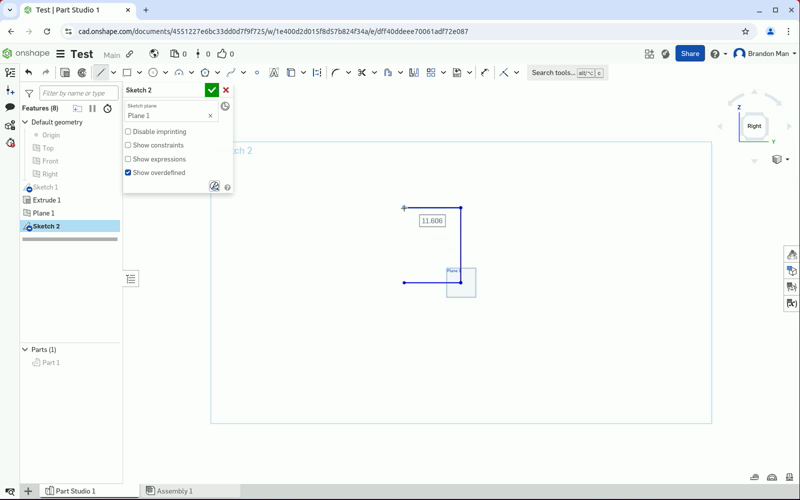
mouse_move(404, 282)
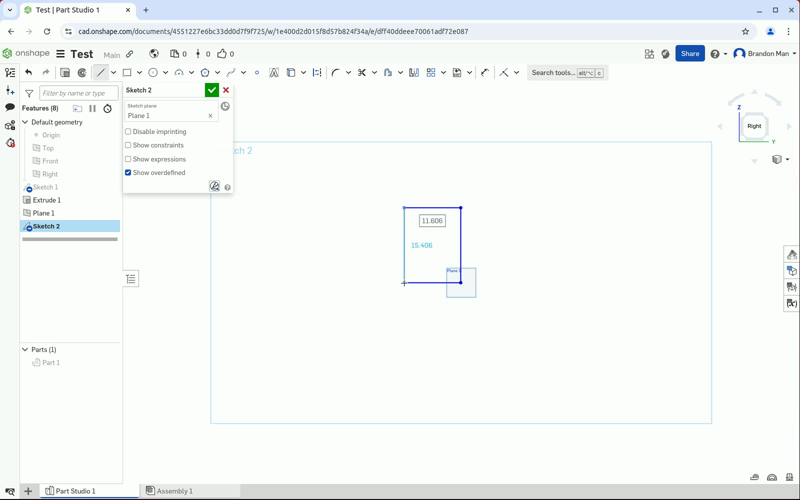
key_up(shift)
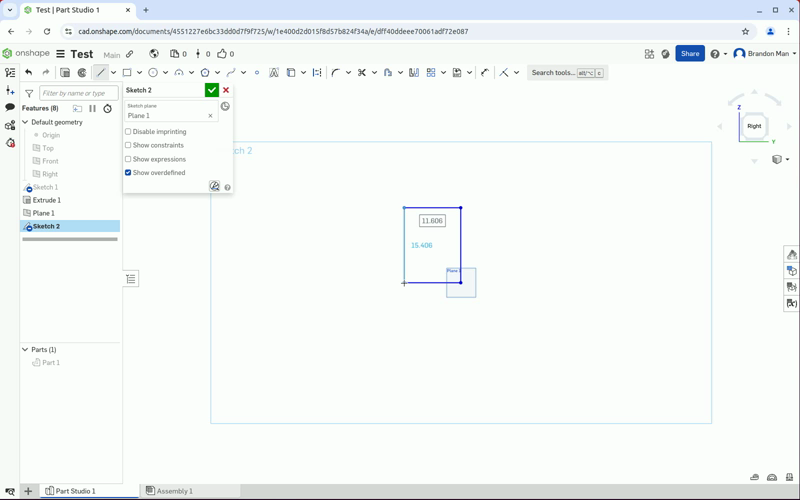
click(404, 282)
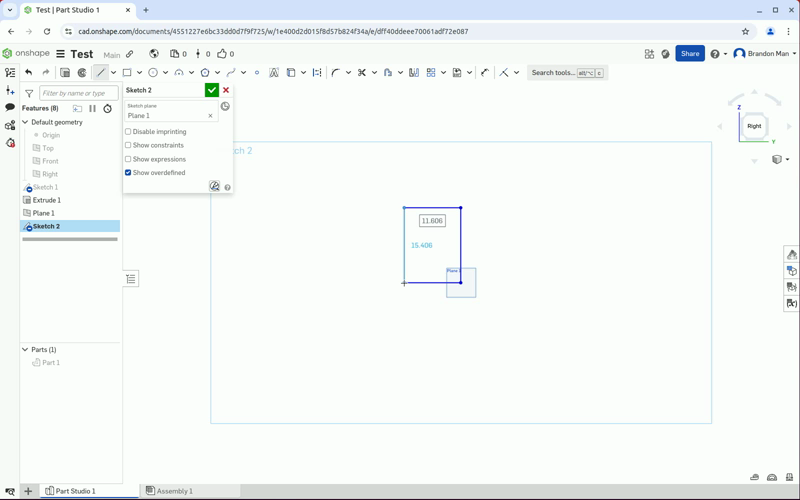
key(esc)
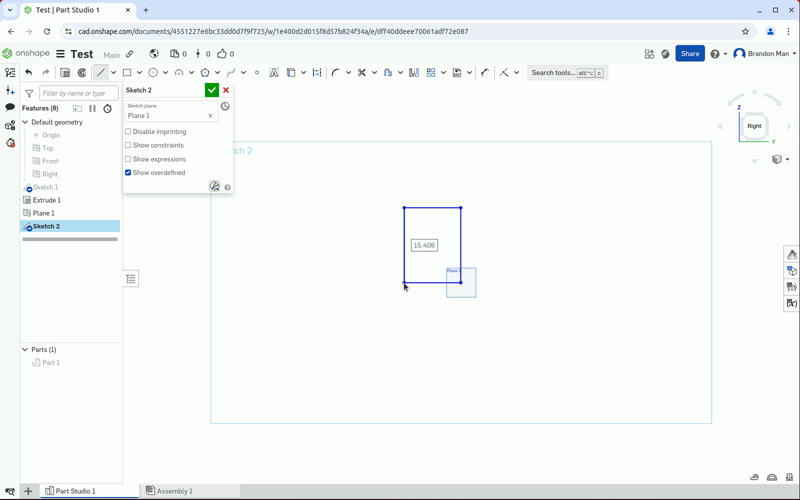
mouse_move(413, 218)
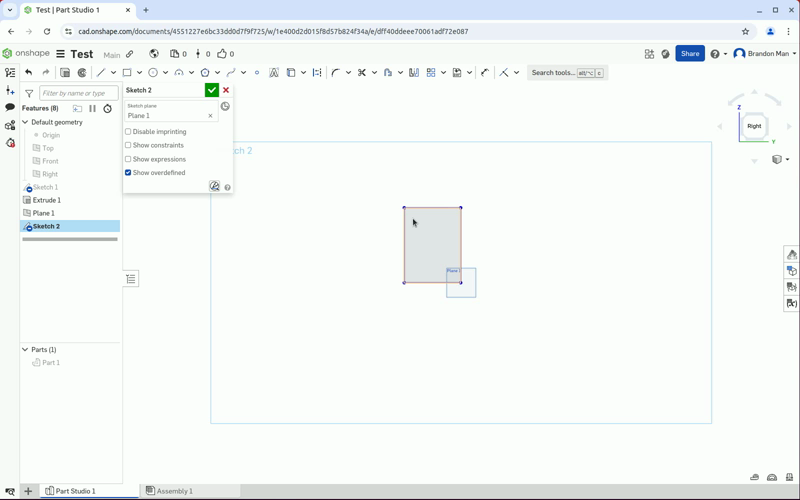
click(413, 218)
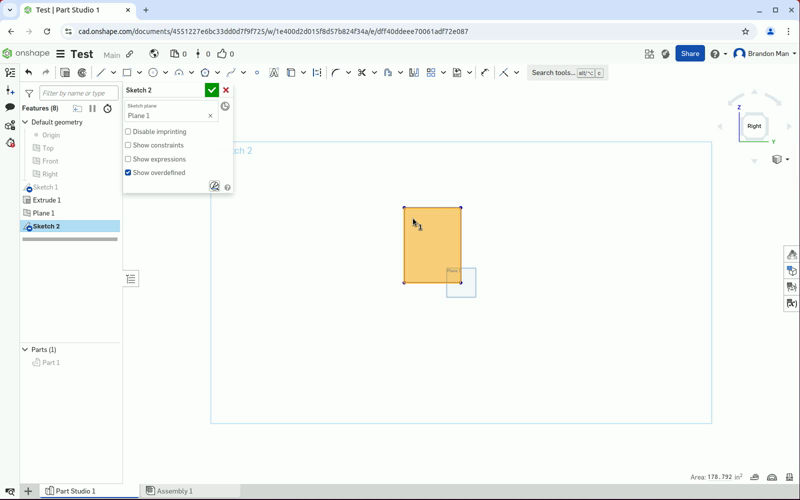
mouse_move(73, 352)
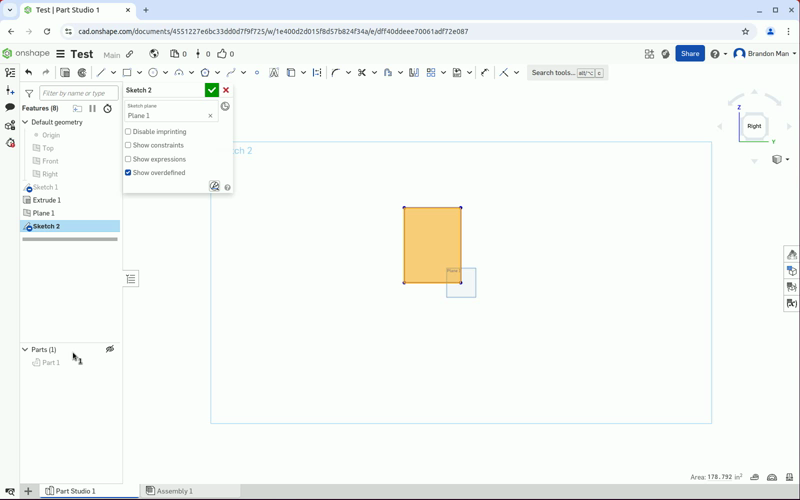
key(shift+y)
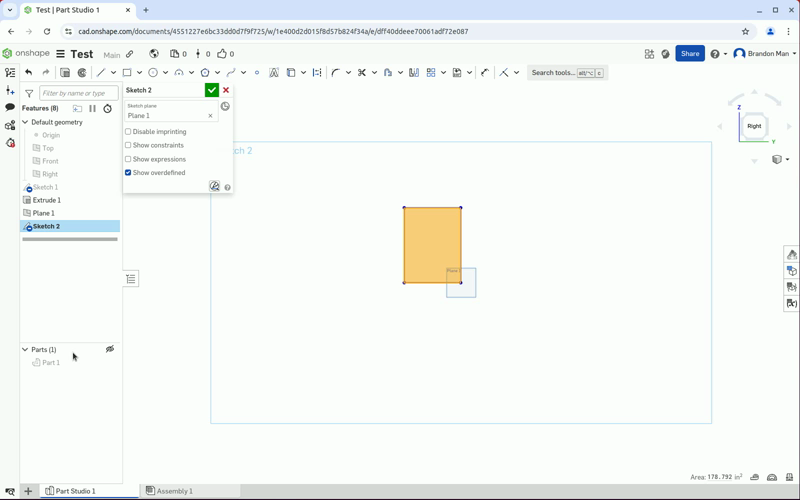
key(shift+e)
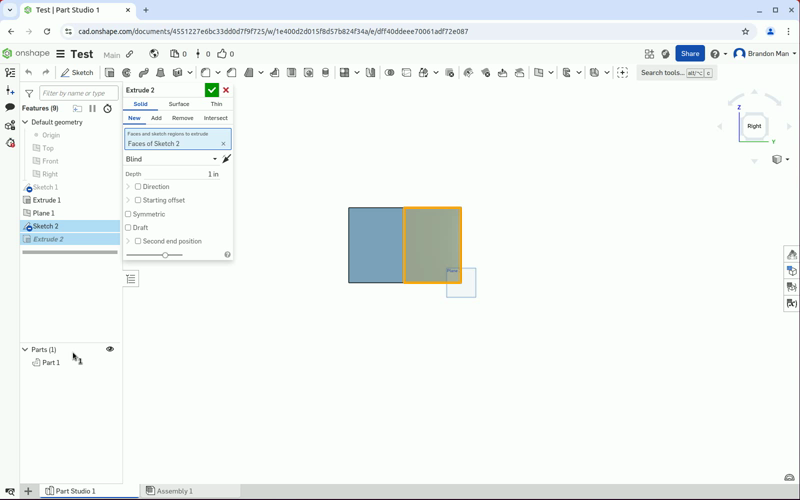
mouse_move(143, 106)
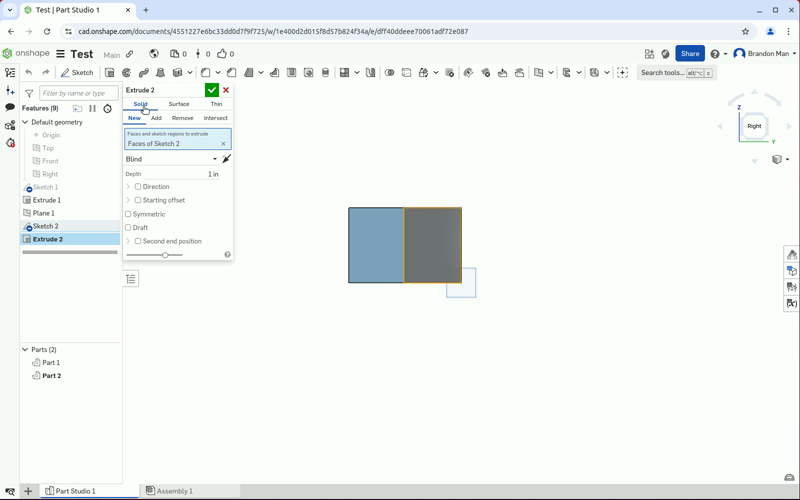
click(143, 106)
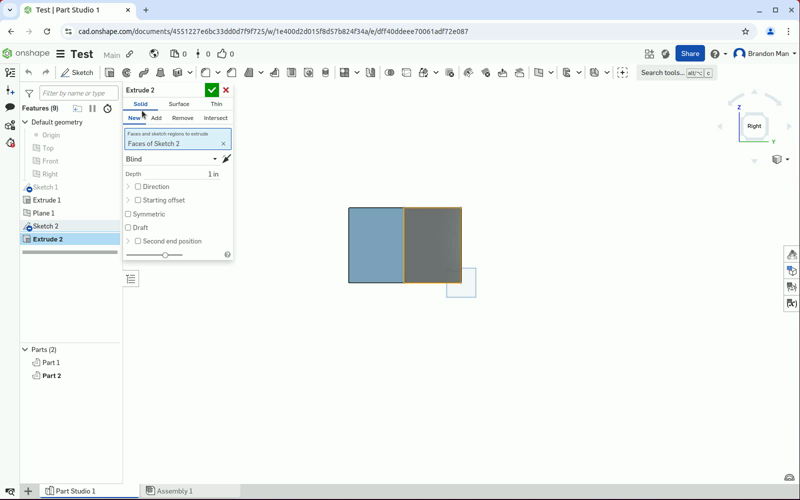
mouse_move(137, 120)
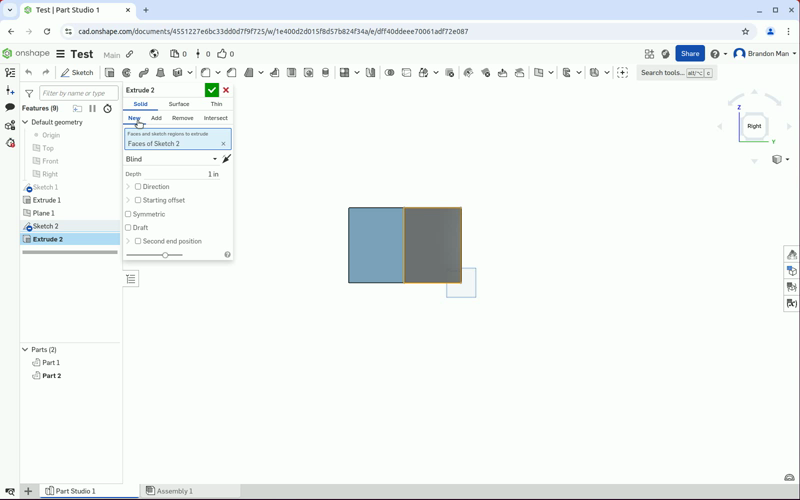
click(137, 120)
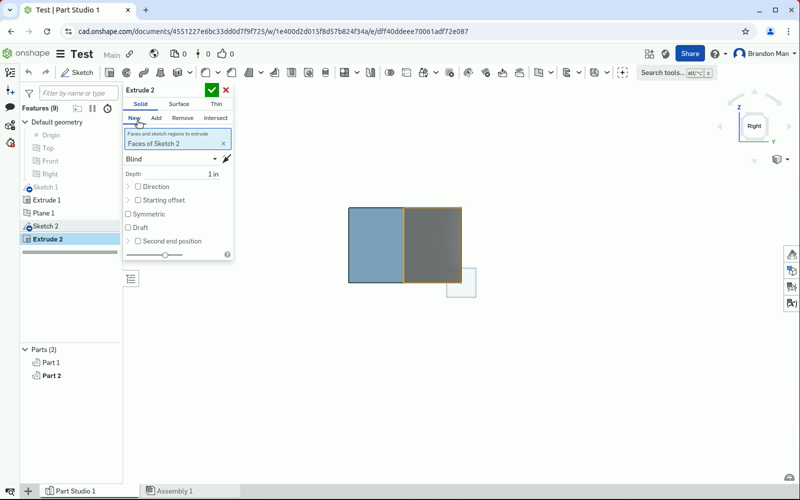
key(tab, 4)
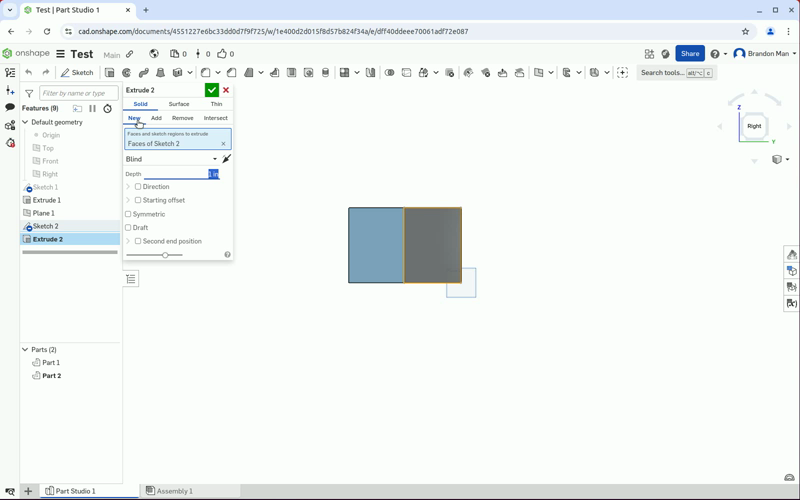
text(11.554)
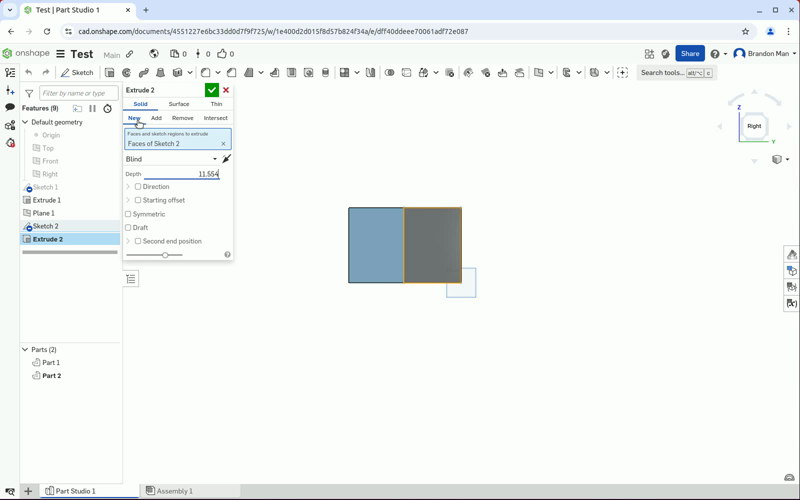
key(enter)
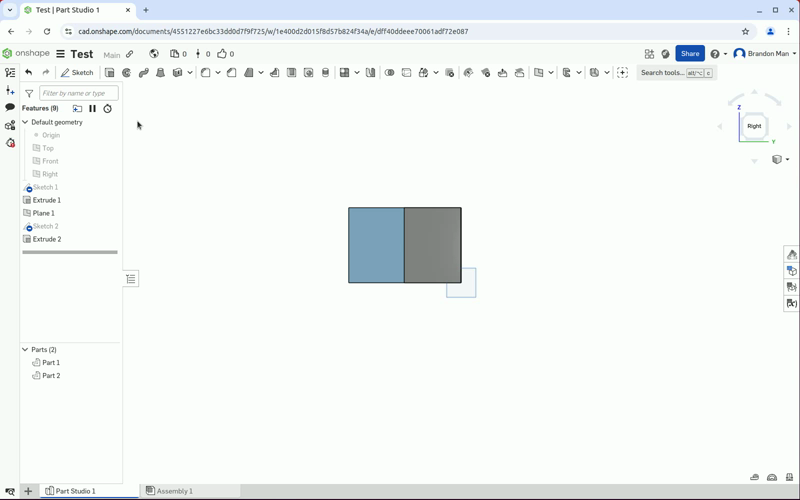
key(shift+h)
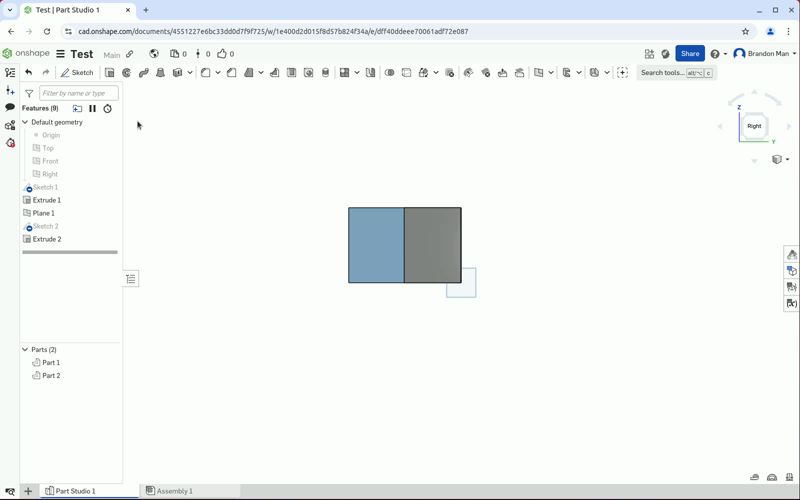
key(shift+h)
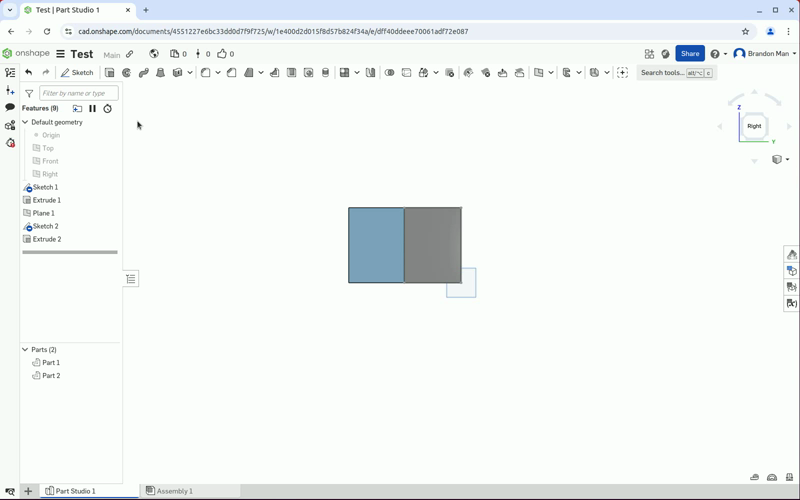
key(shift+7)
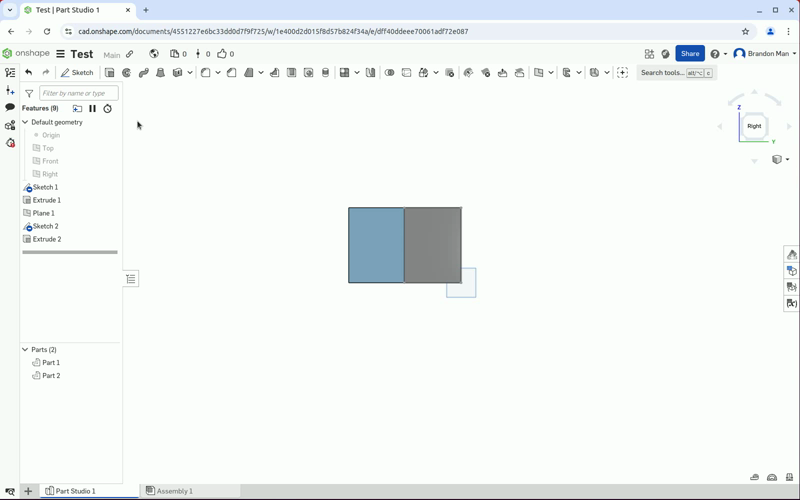
key(right, 2)
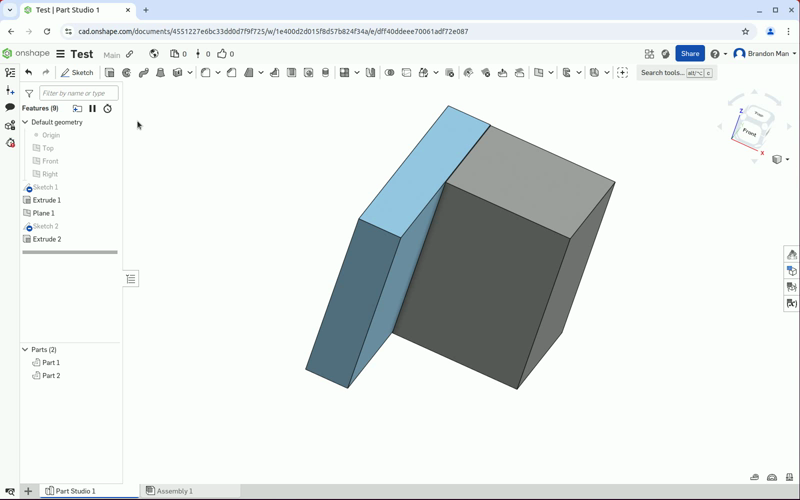
key(down, 2)
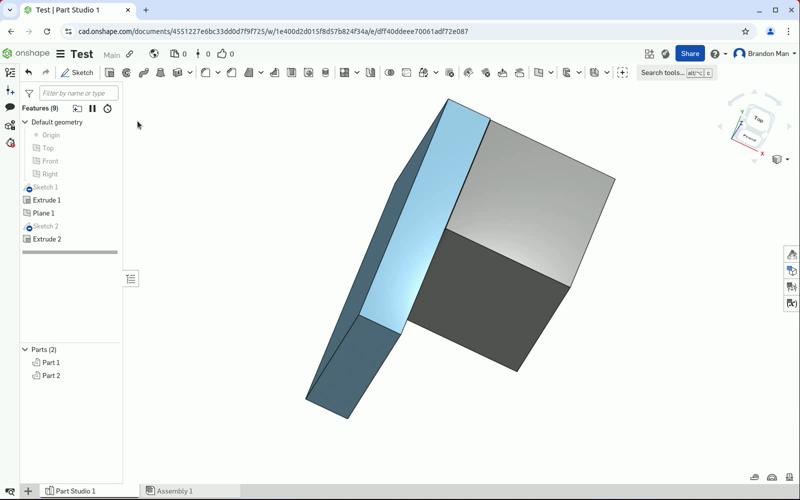
key(up, 2)
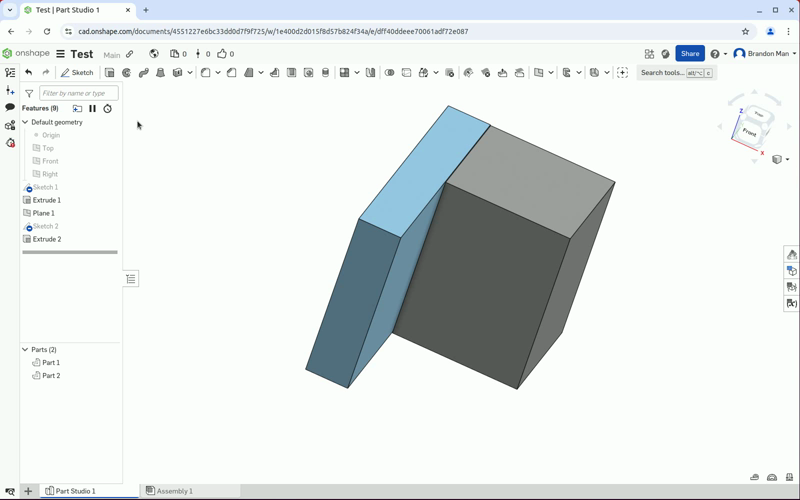
key(left, 2)
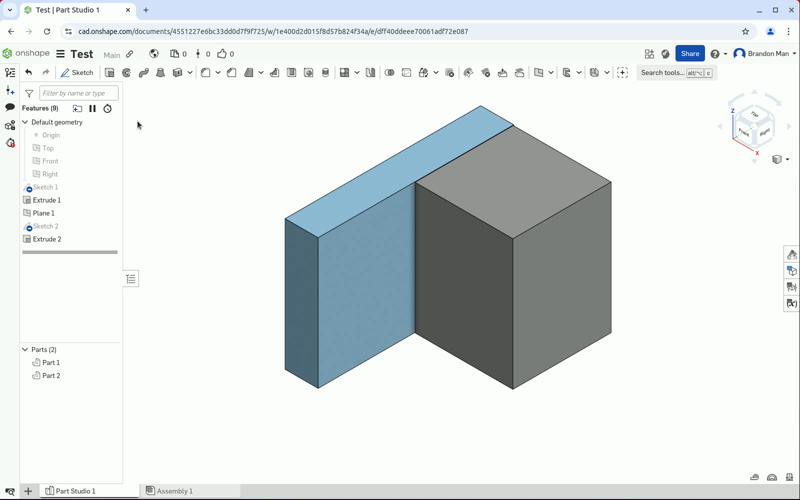
mouse_move(73, 189)
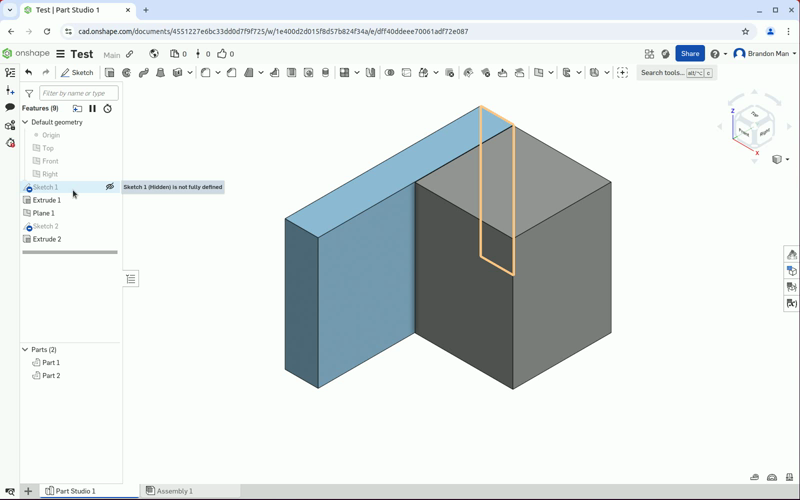
click(73, 189)